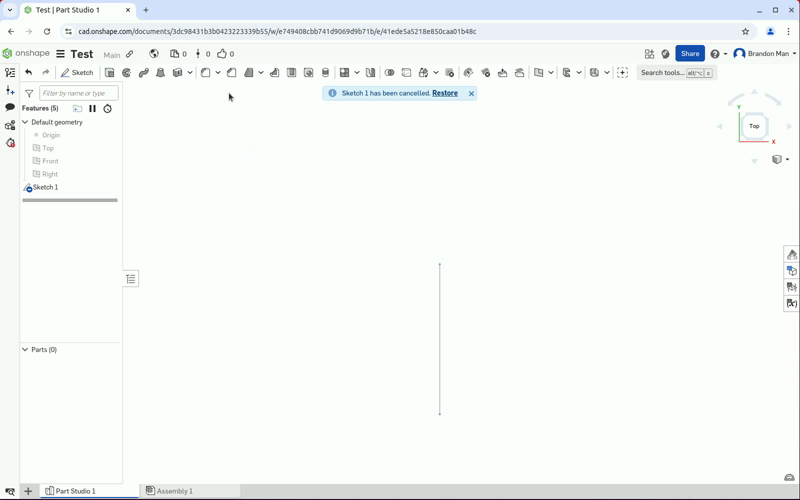
key(shift+h)
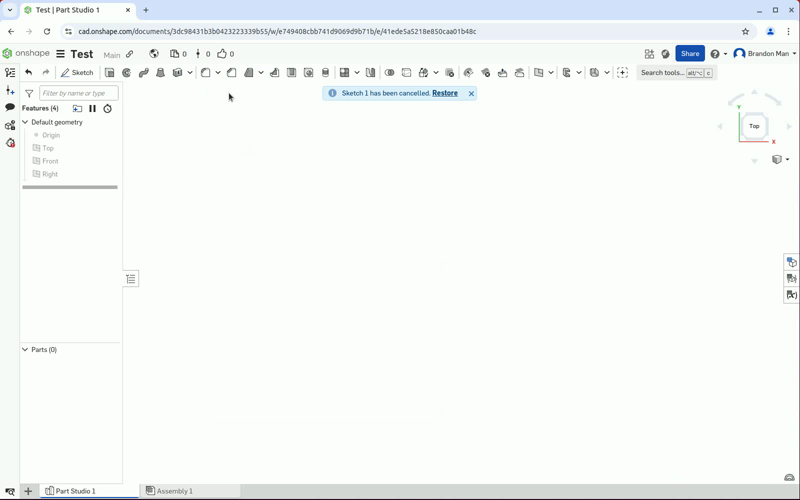
key(shift+s)
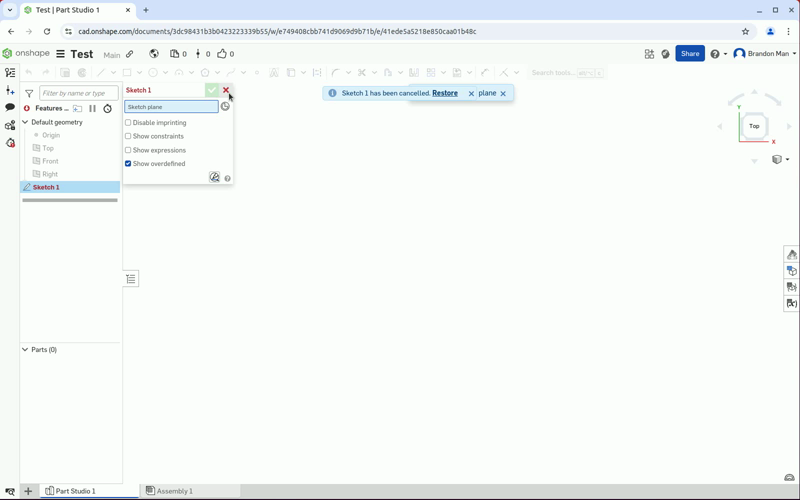
mouse_move(73, 150)
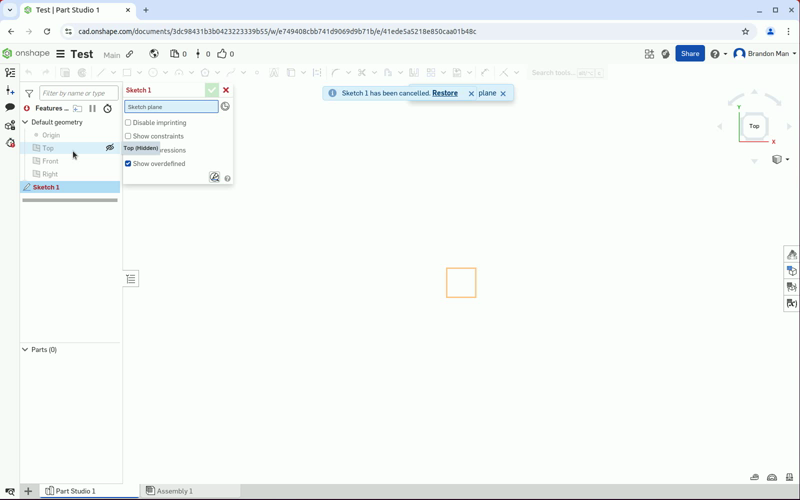
click(73, 150)
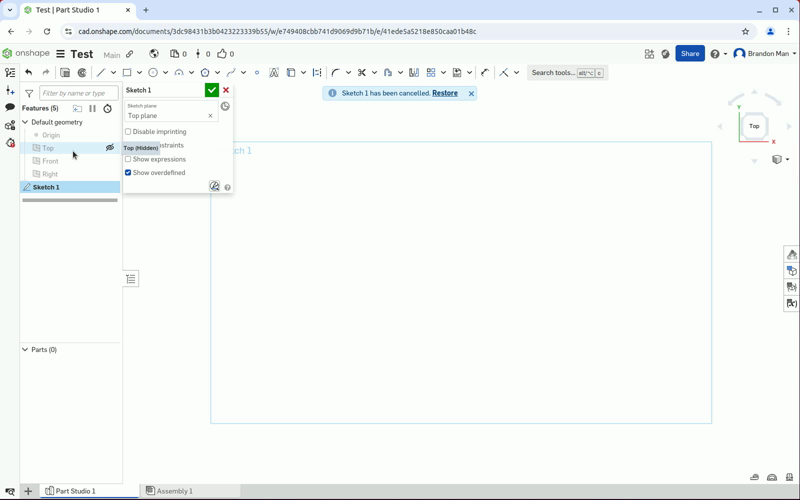
mouse_move(73, 352)
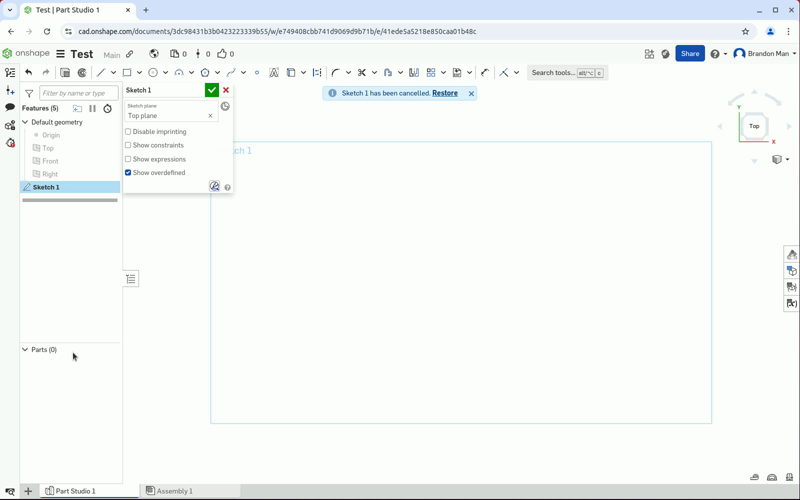
key(y)
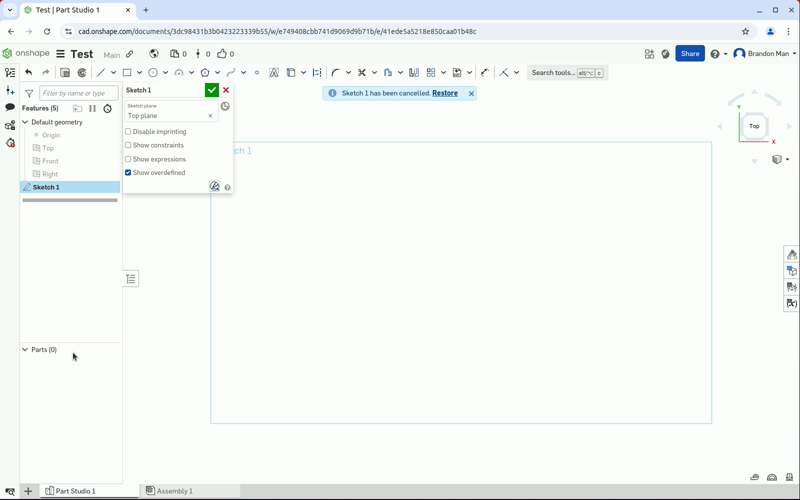
key(c)
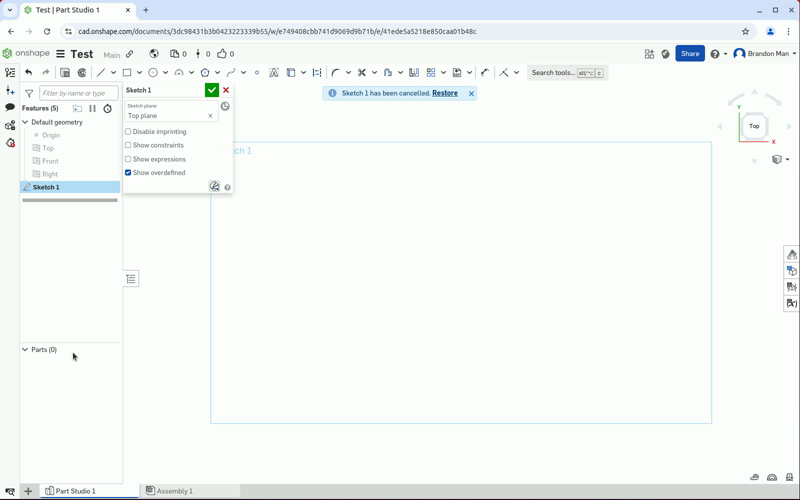
key_down(shift)
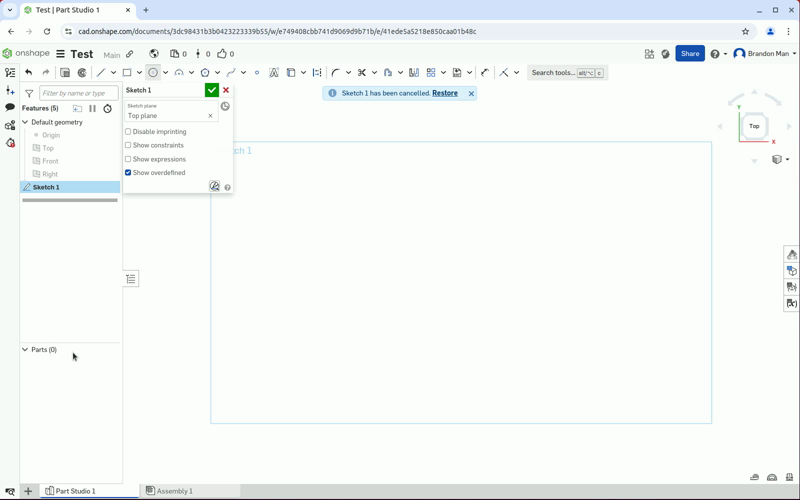
mouse_move(461, 282)
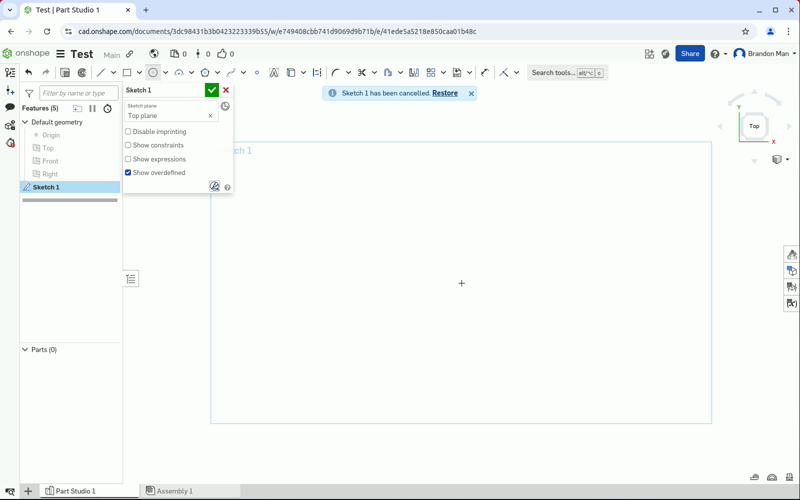
click(461, 282)
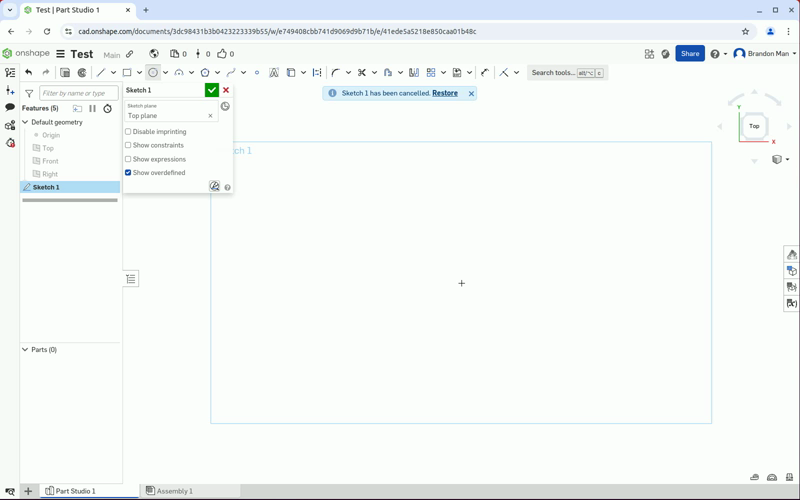
key_up(shift)
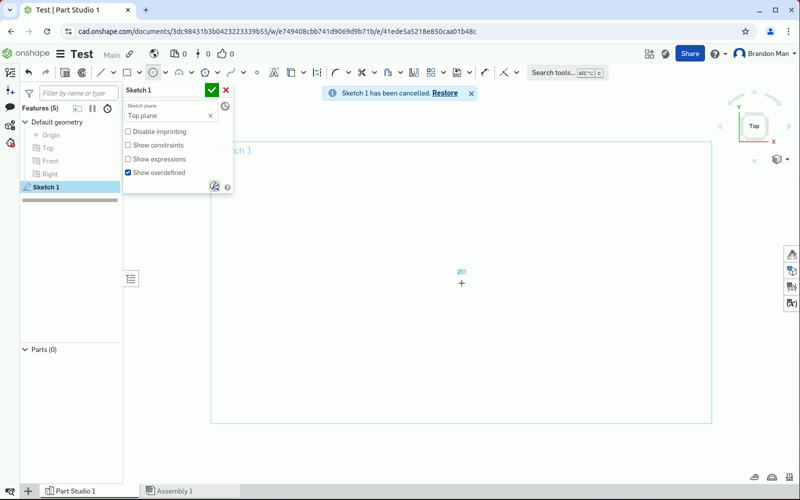
mouse_move(489, 282)
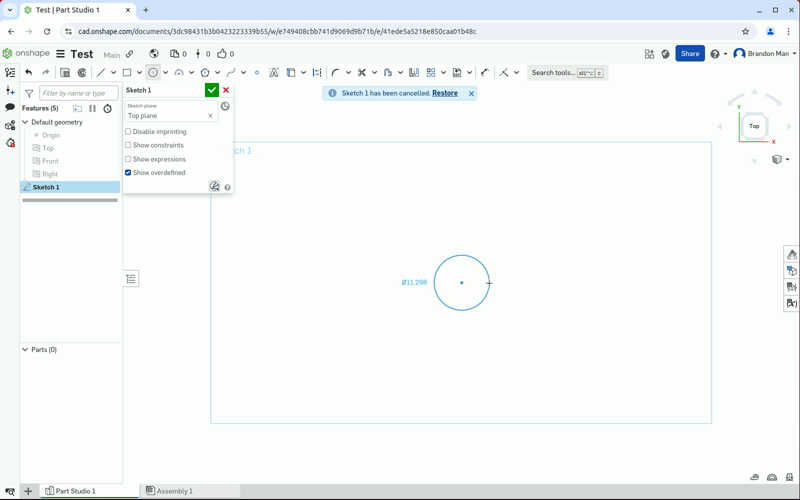
click(489, 282)
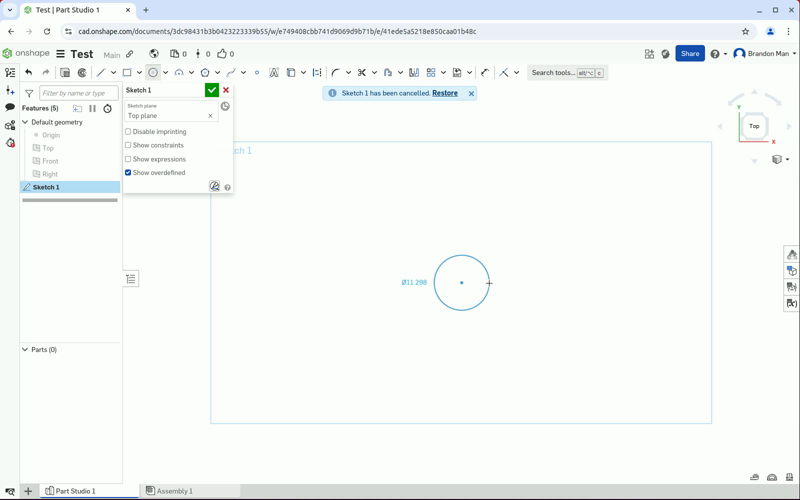
key(esc)
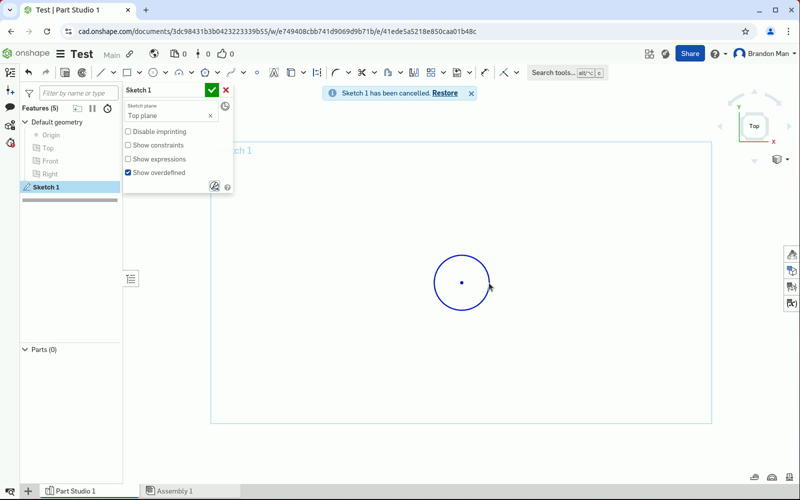
mouse_move(465, 303)
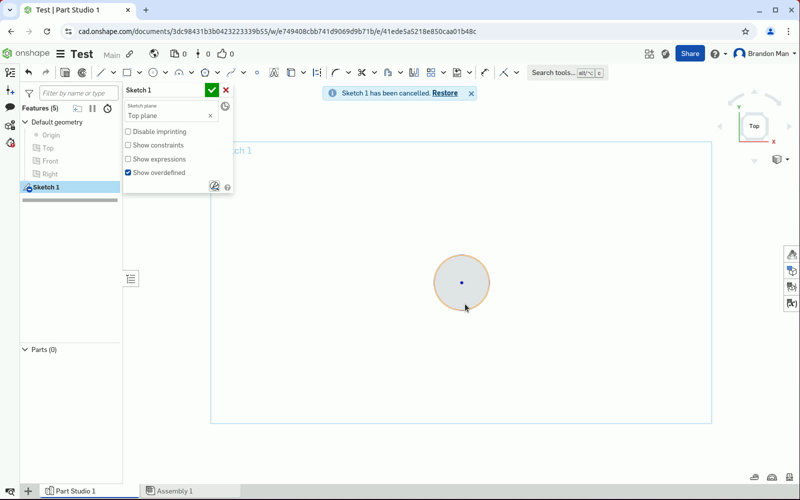
click(465, 303)
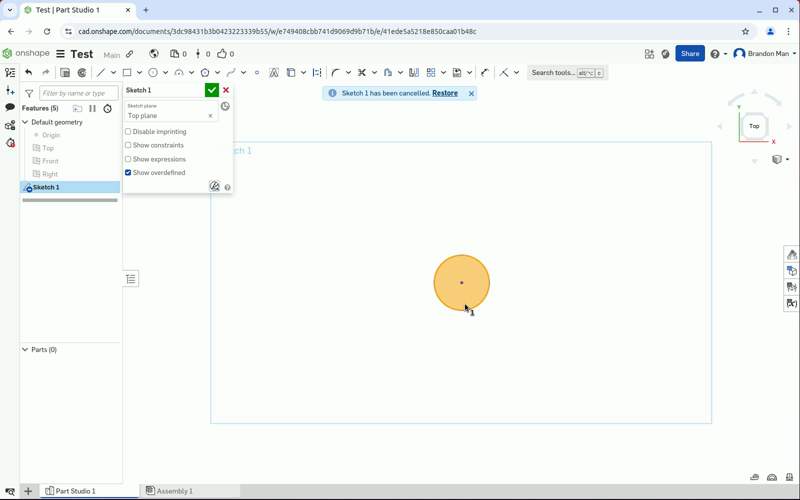
mouse_move(73, 352)
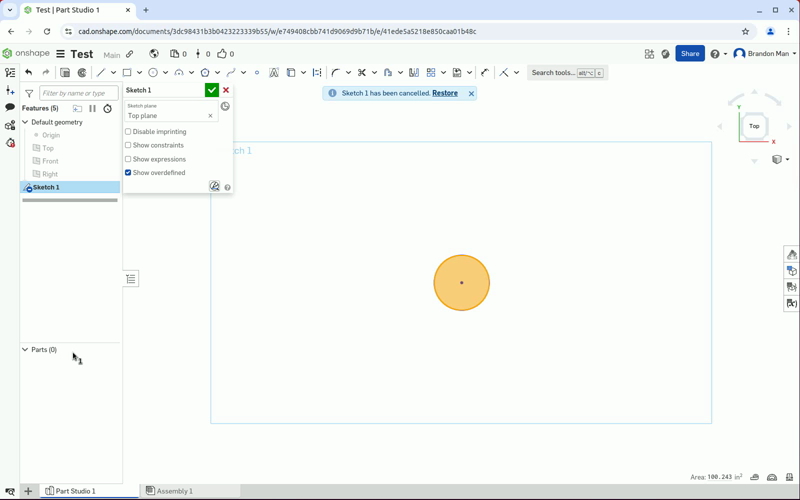
key(shift+y)
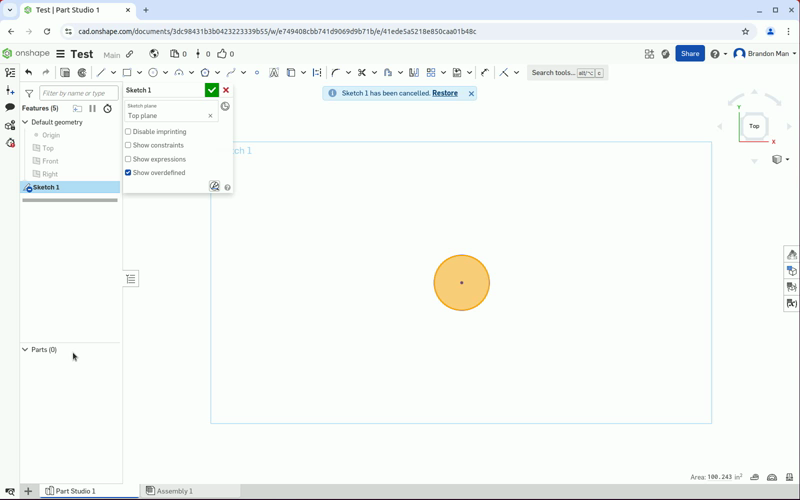
key(shift+e)
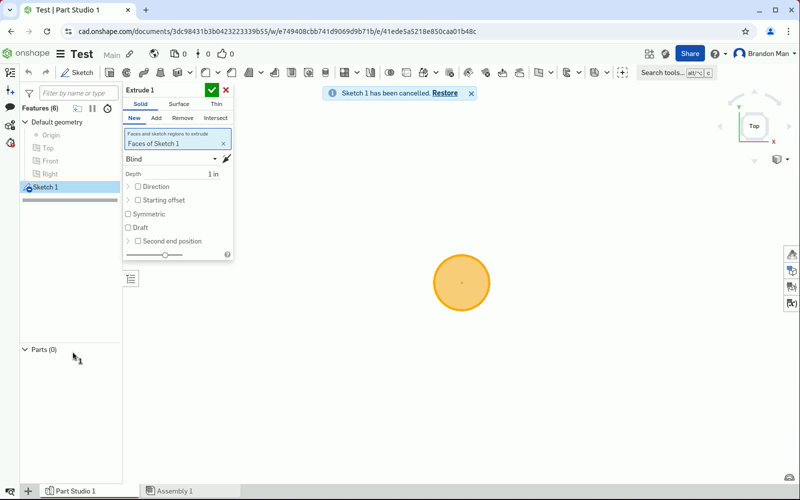
mouse_move(143, 106)
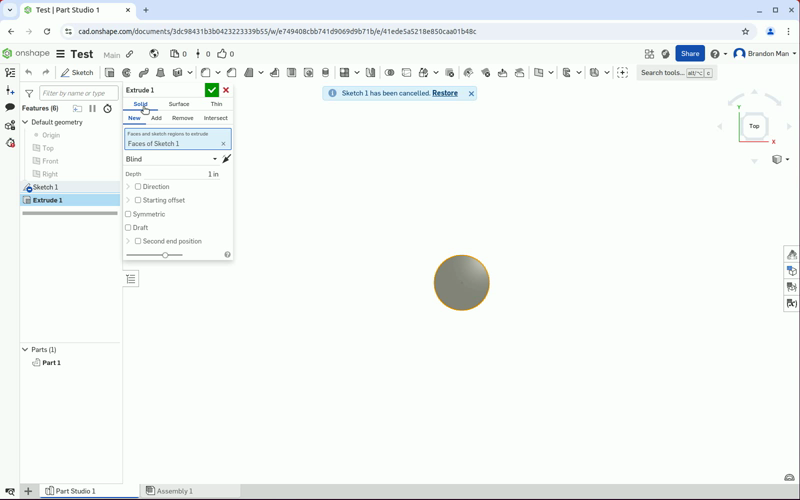
click(143, 106)
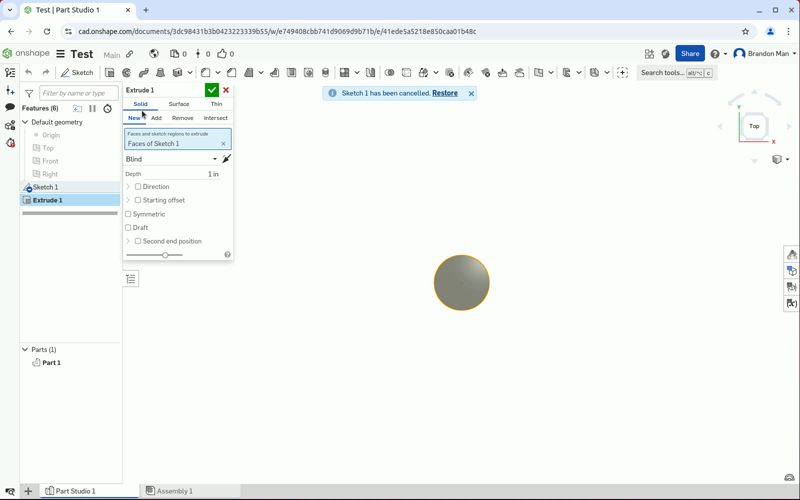
mouse_move(137, 120)
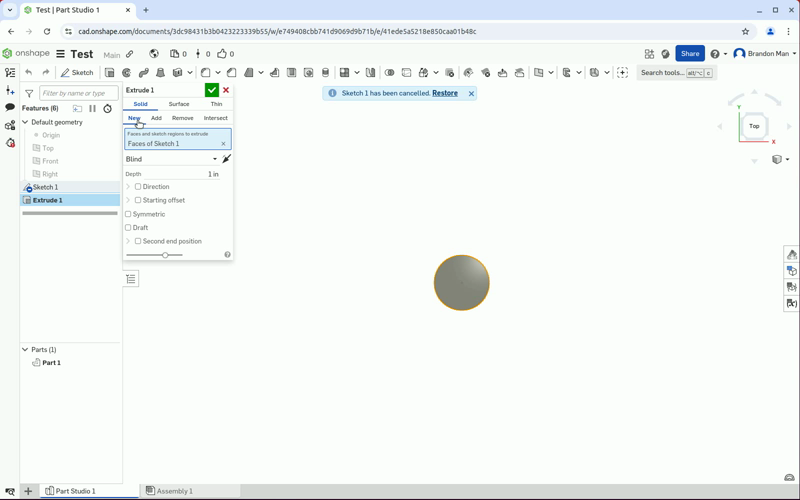
click(137, 120)
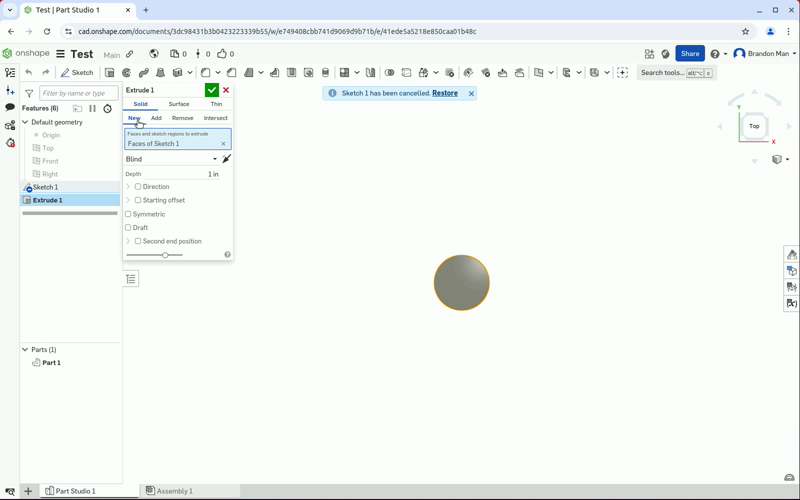
key(tab, 4)
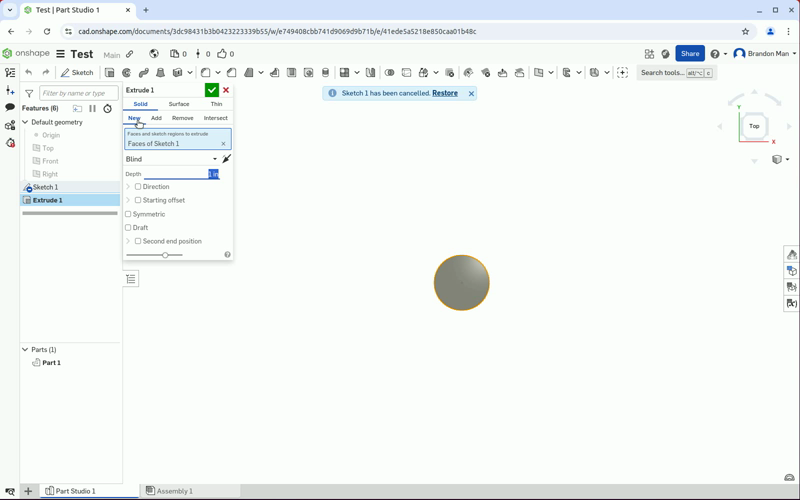
text(16.609)
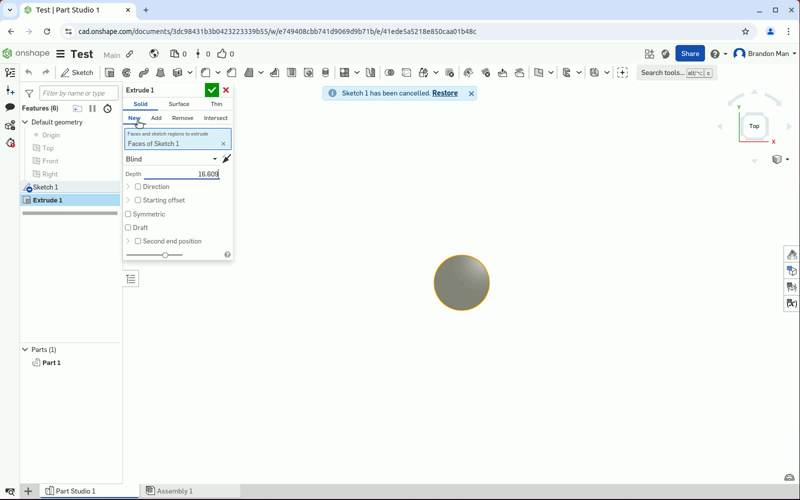
key(enter)
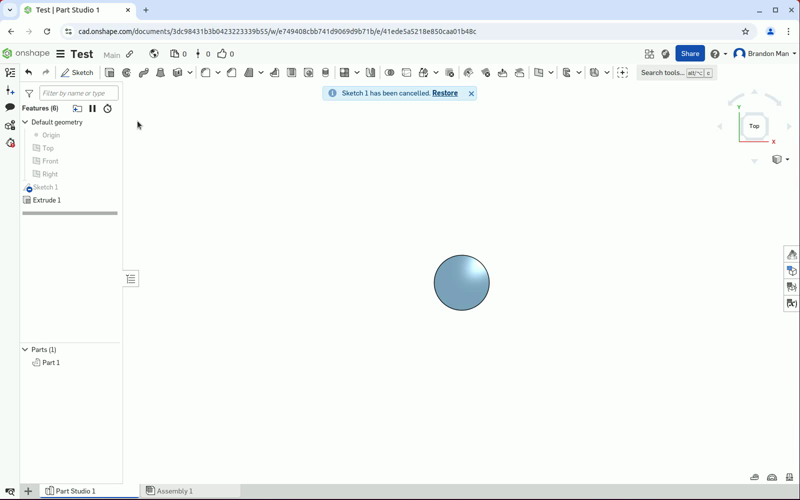
key(shift+h)
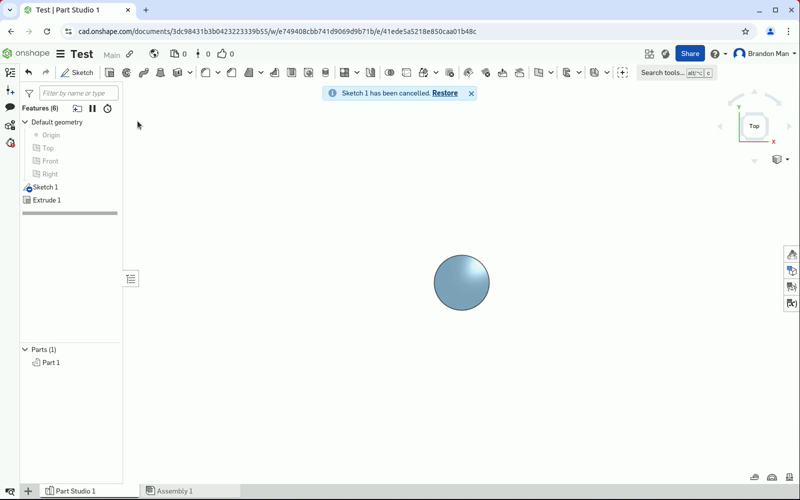
key(shift+h)
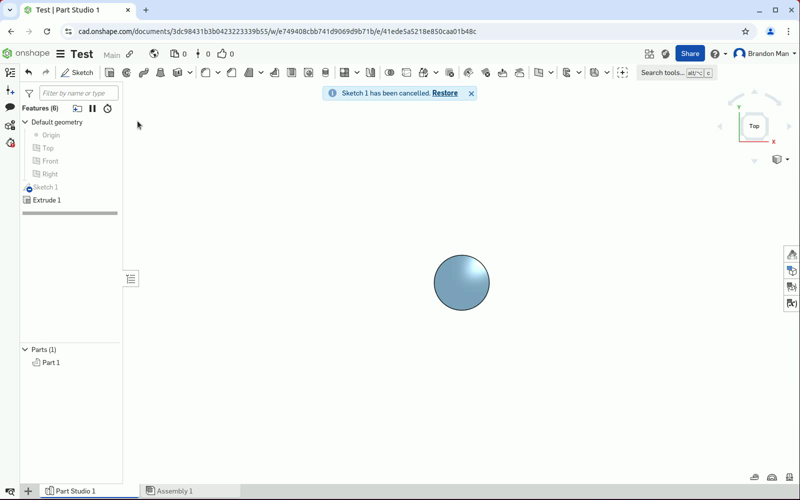
mouse_move(73, 189)
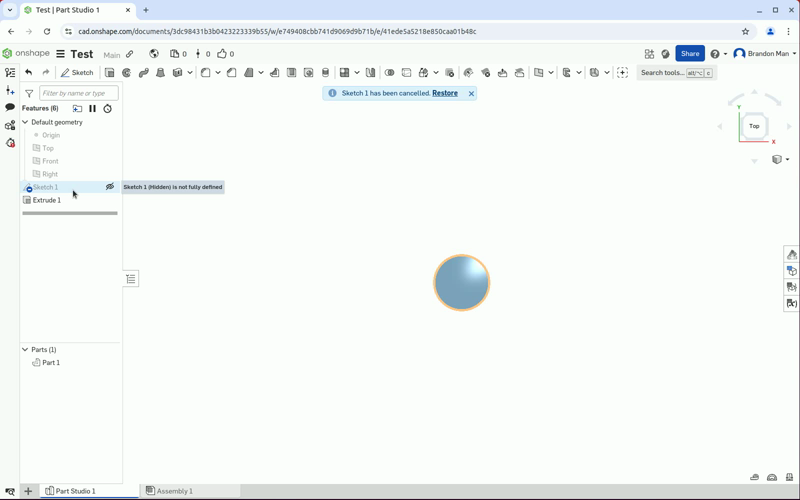
click(73, 189)
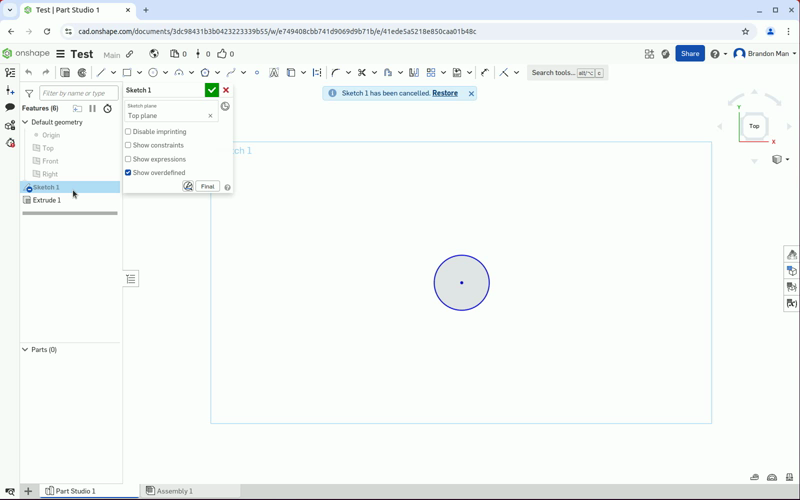
mouse_move(229, 92)
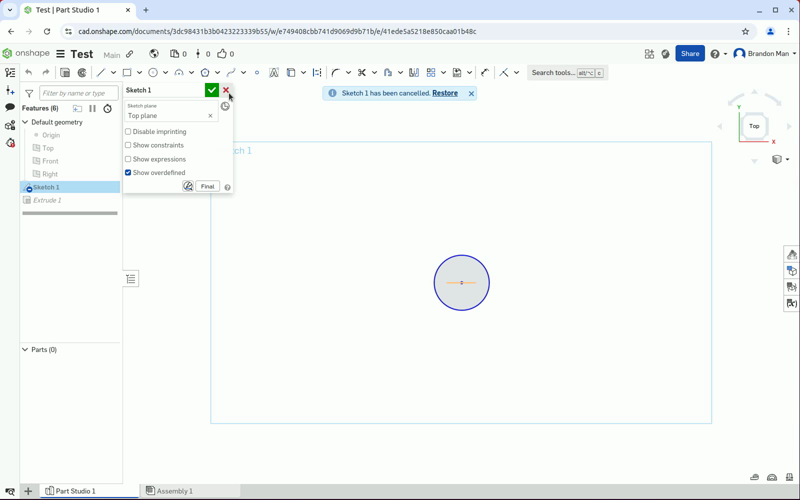
click(229, 92)
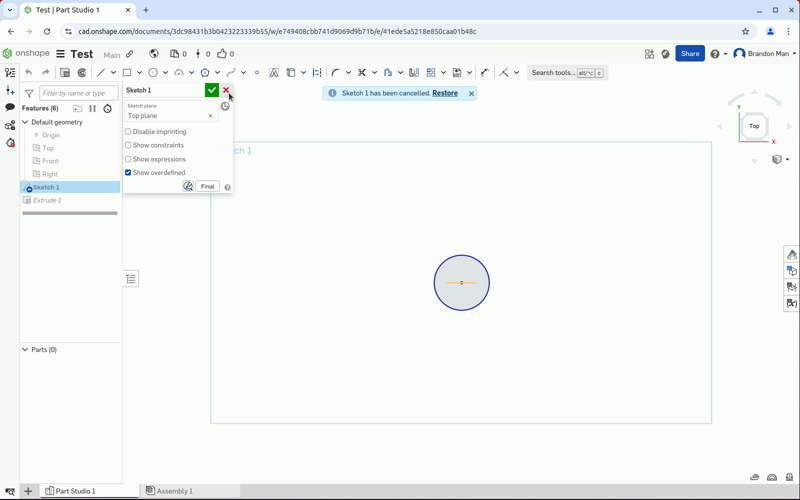
key(shift+s)
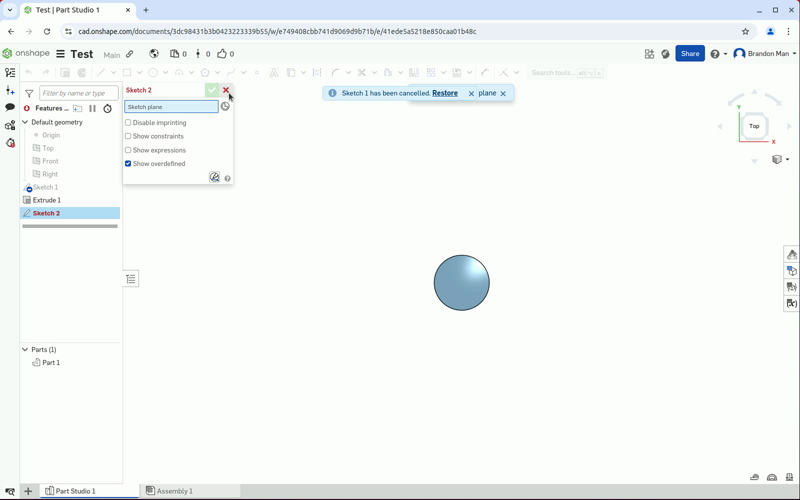
mouse_move(73, 150)
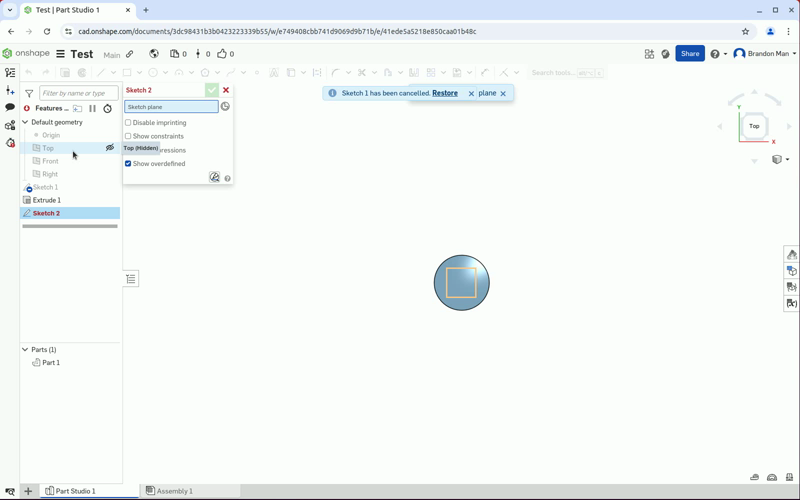
click(73, 150)
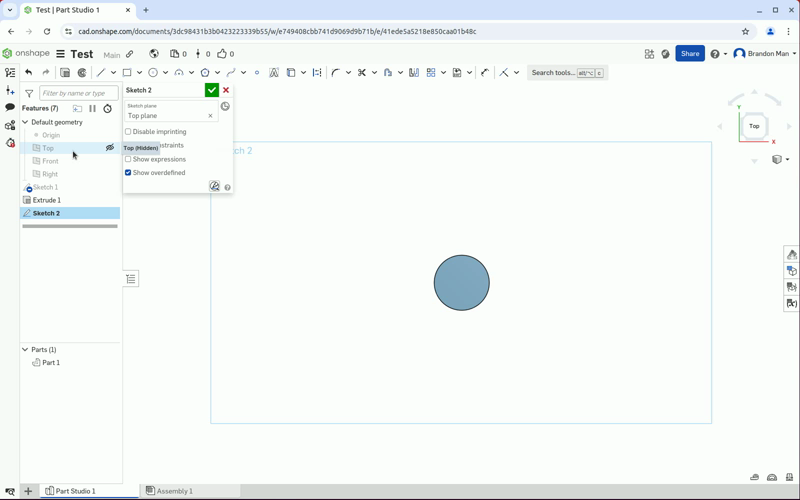
mouse_move(73, 352)
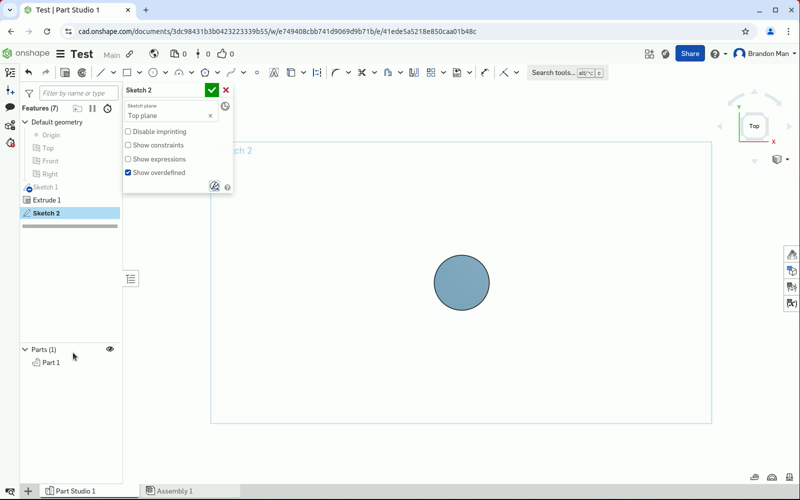
key(y)
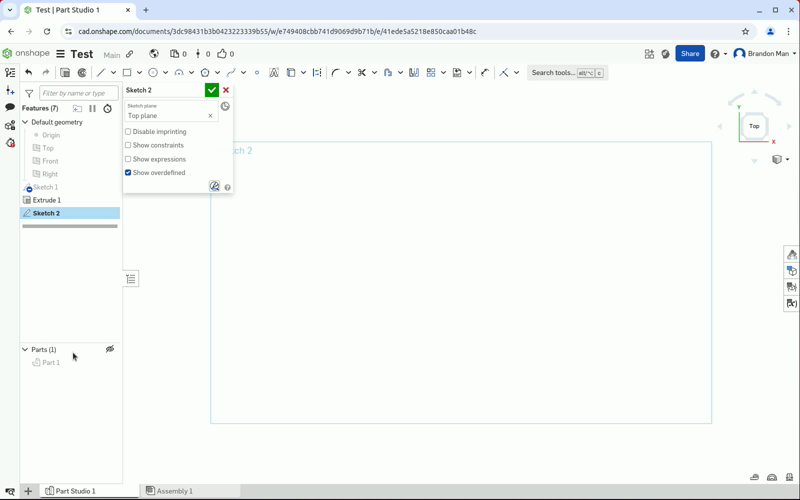
key(l)
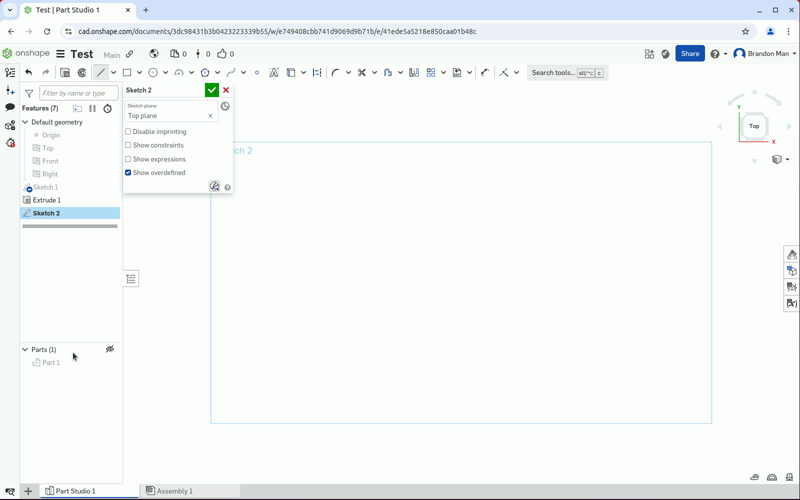
key_down(shift)
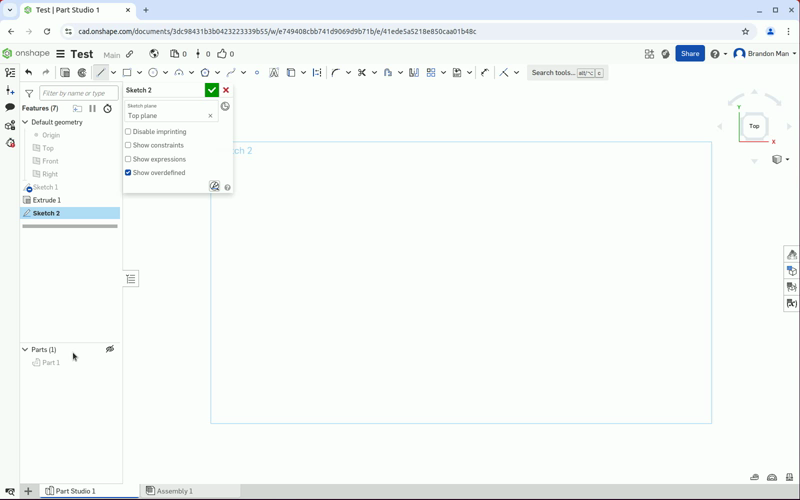
mouse_move(348, 368)
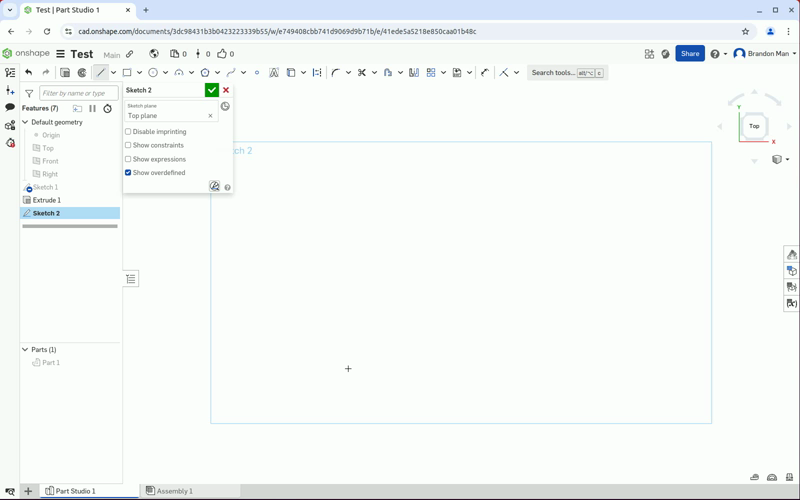
click(348, 368)
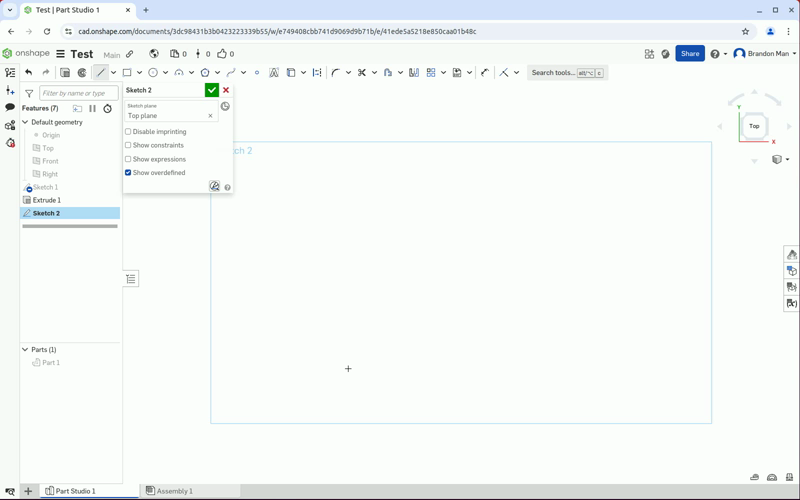
key_up(shift)
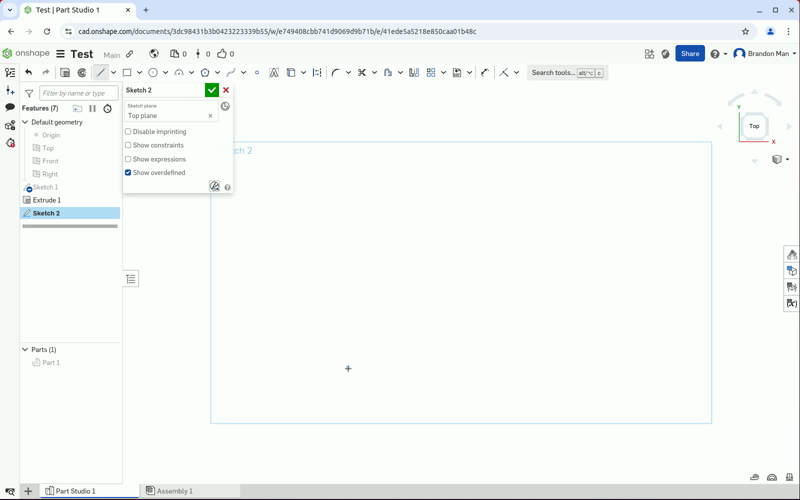
key_down(shift)
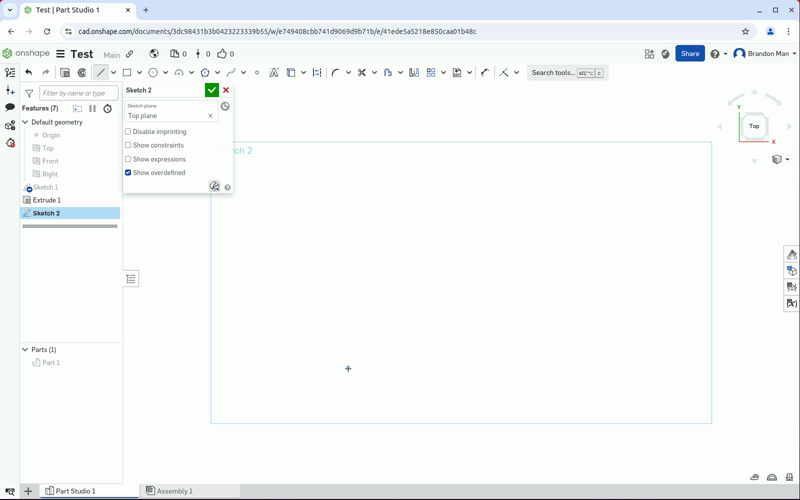
mouse_move(572, 368)
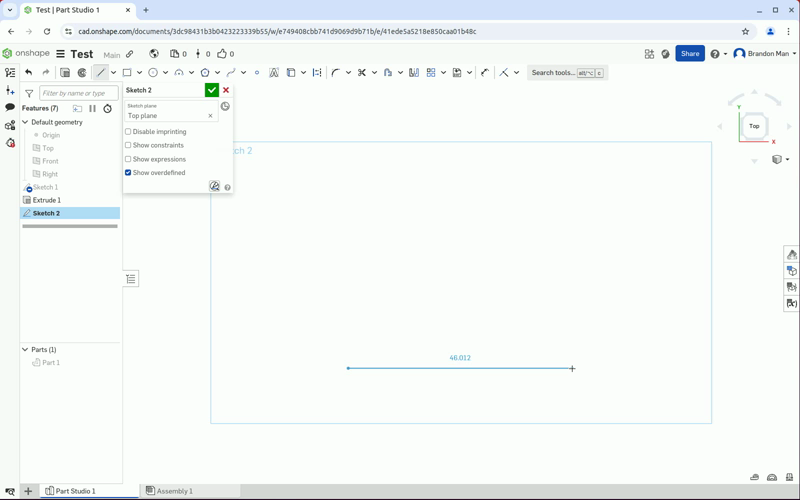
click(572, 368)
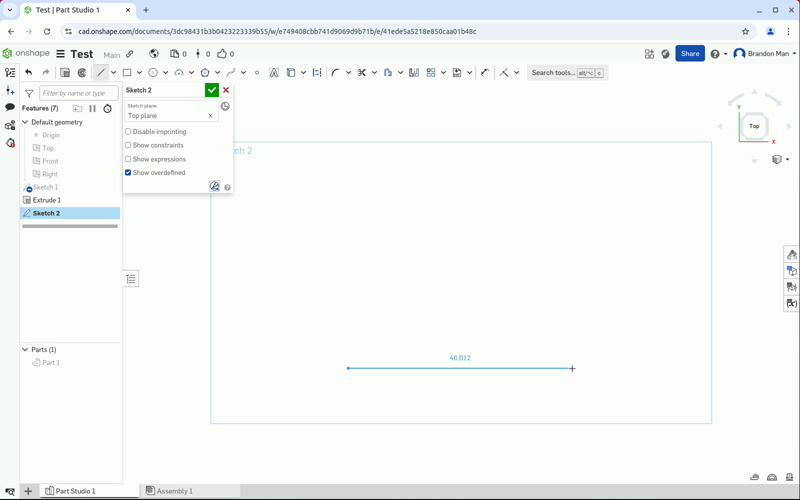
key_up(shift)
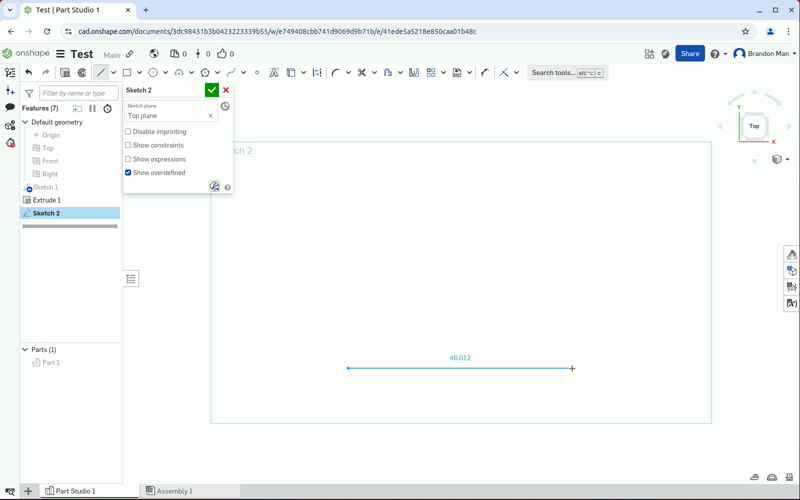
key_down(shift)
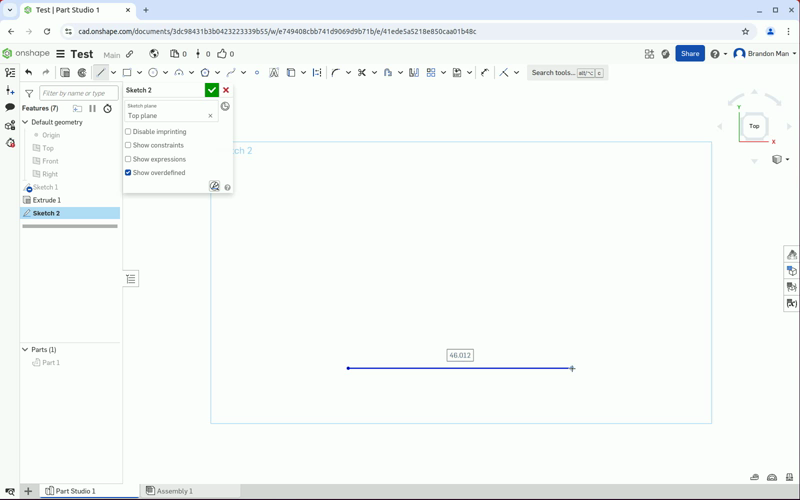
mouse_move(572, 198)
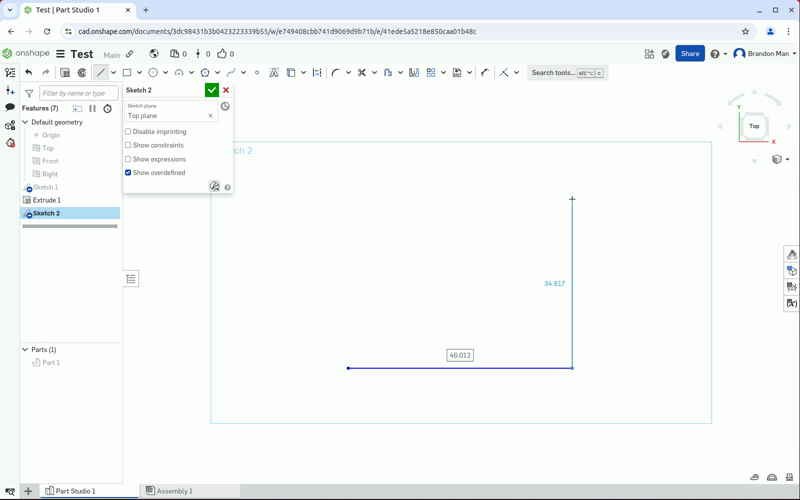
click(572, 198)
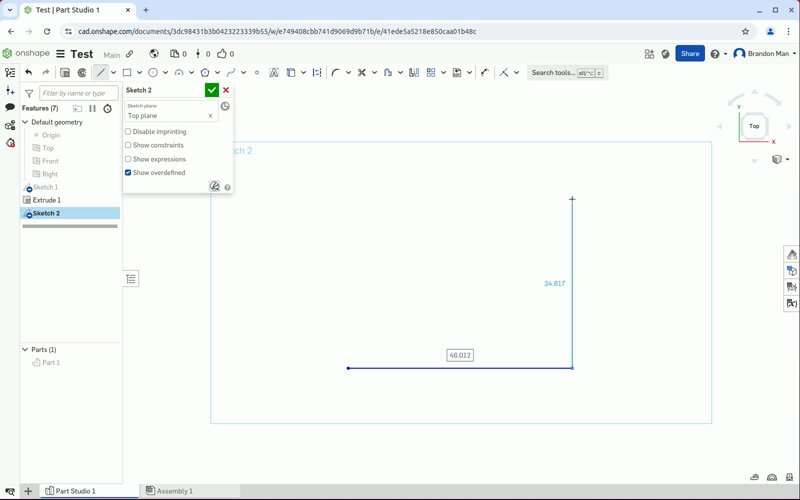
key_up(shift)
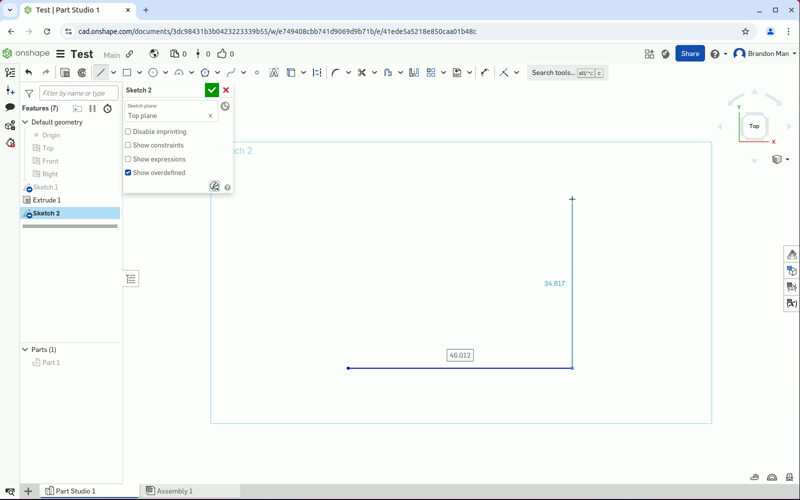
key_down(shift)
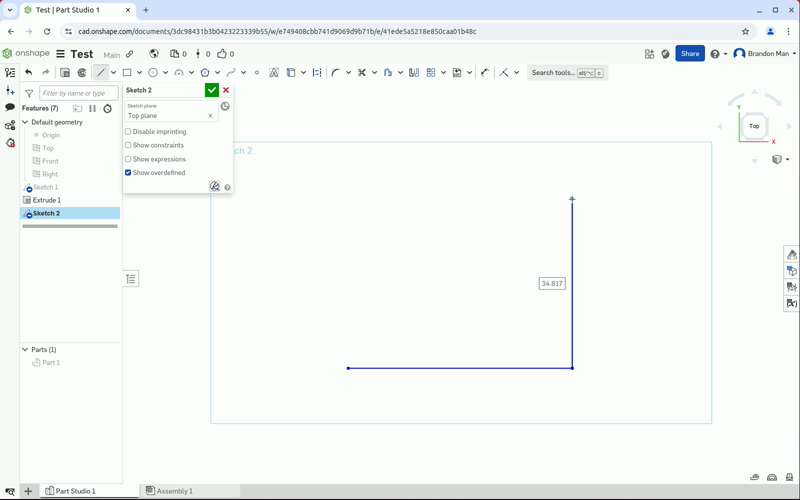
mouse_move(348, 198)
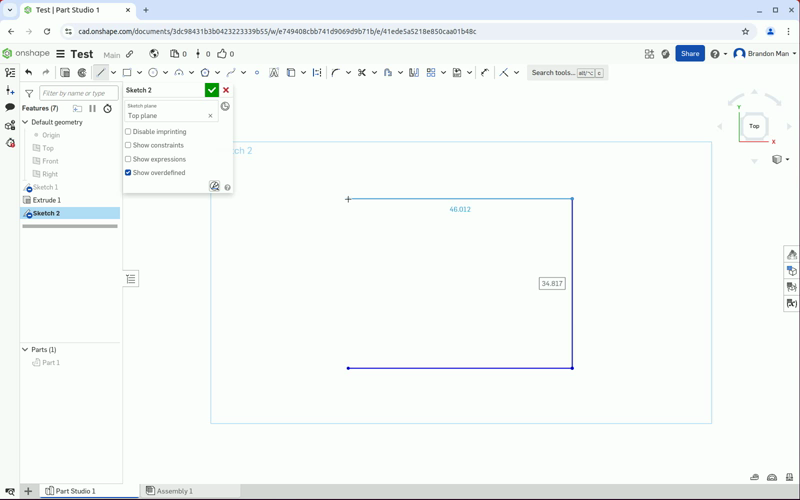
click(348, 198)
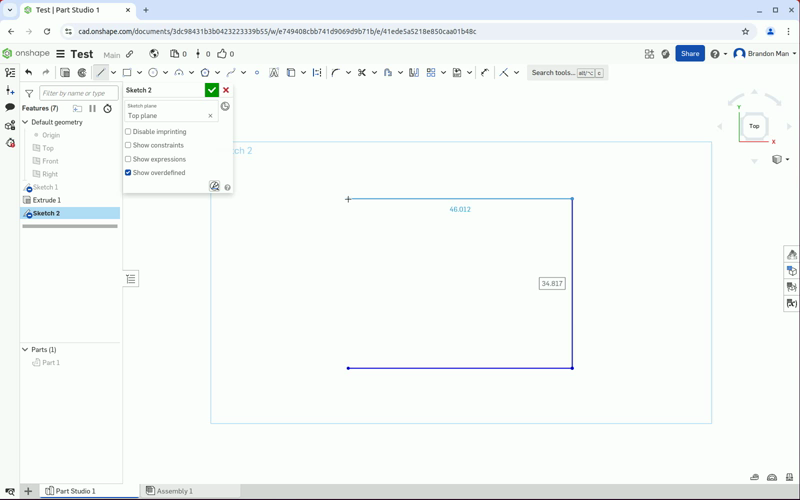
key_up(shift)
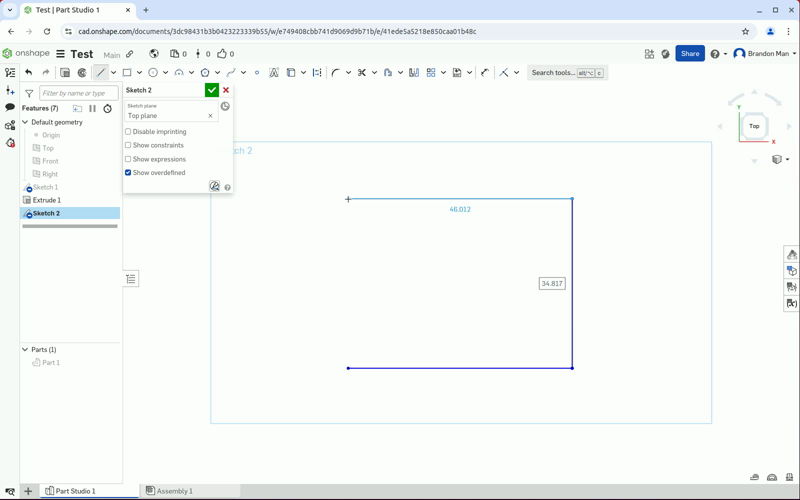
key_down(shift)
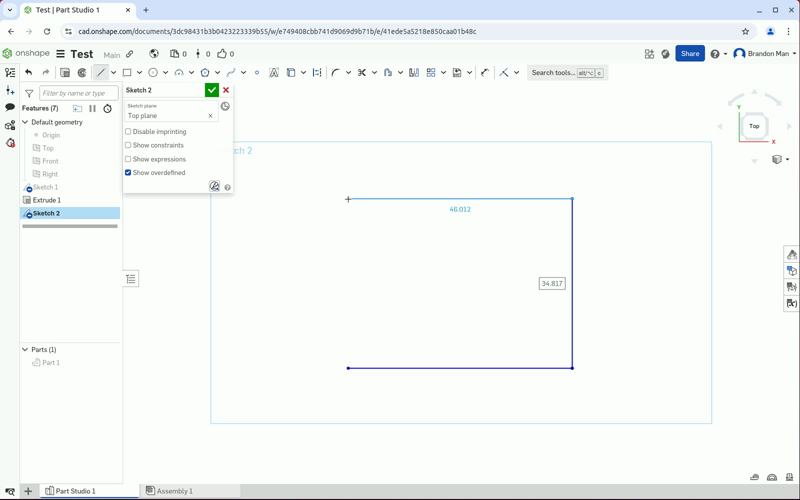
mouse_move(348, 368)
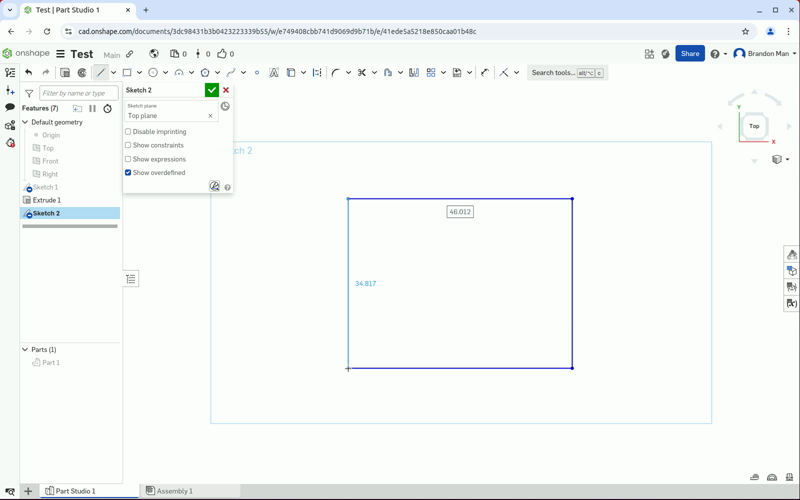
key_up(shift)
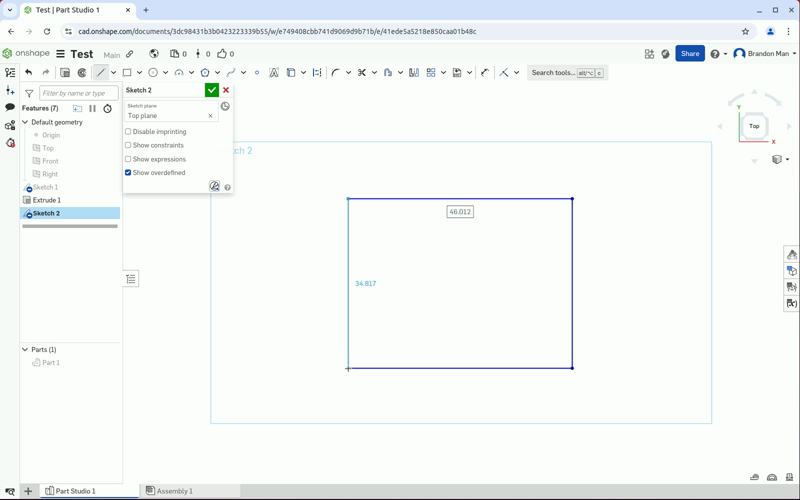
click(348, 368)
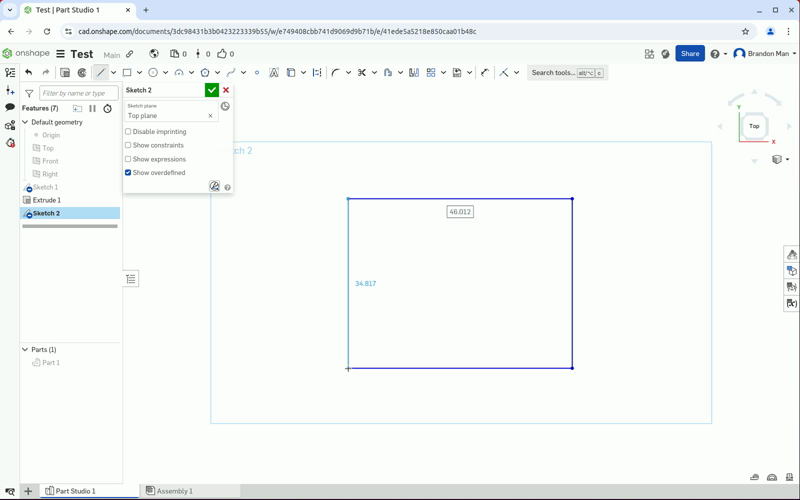
key(esc)
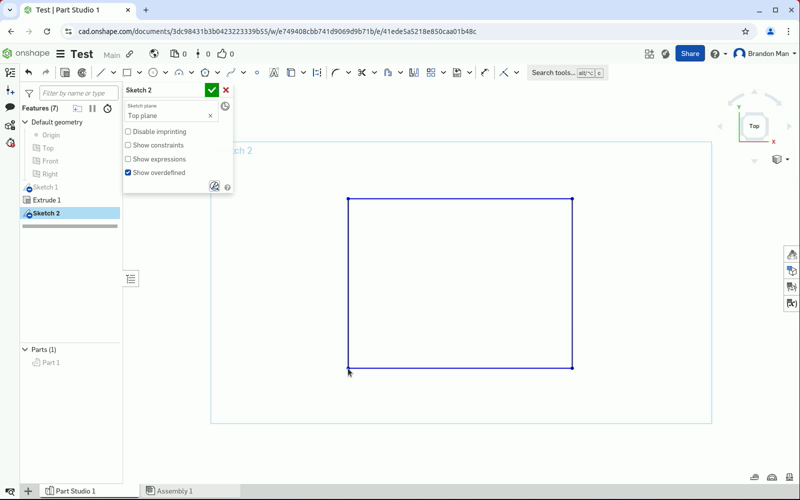
key(c)
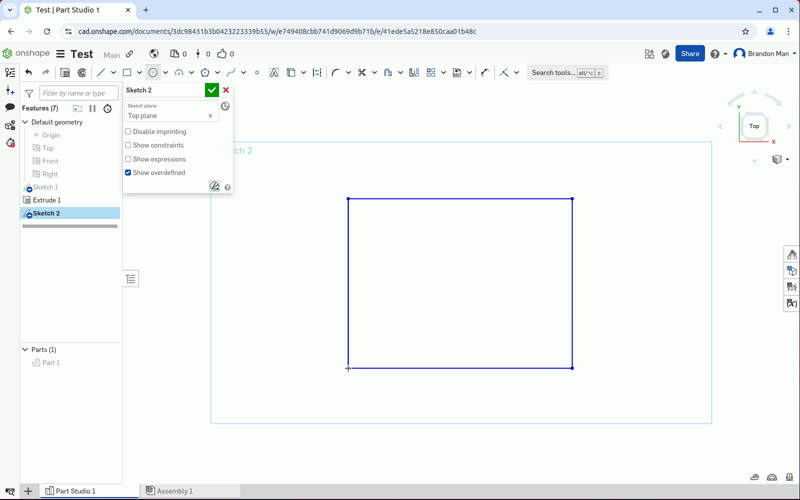
key_down(shift)
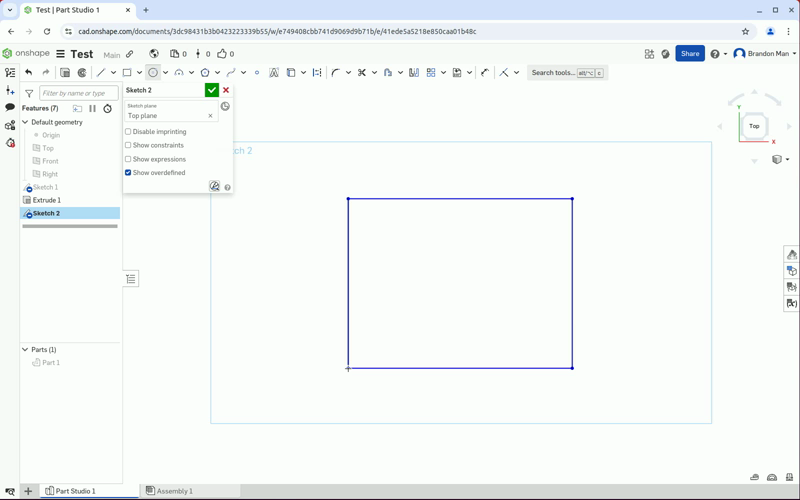
mouse_move(461, 283)
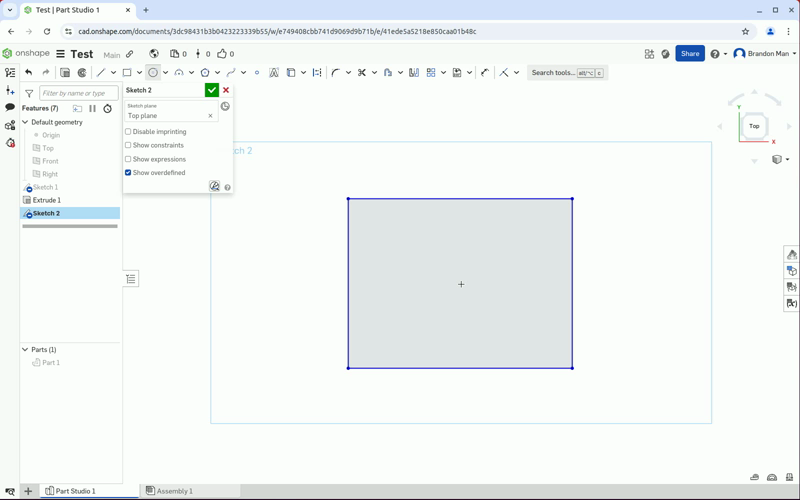
click(461, 283)
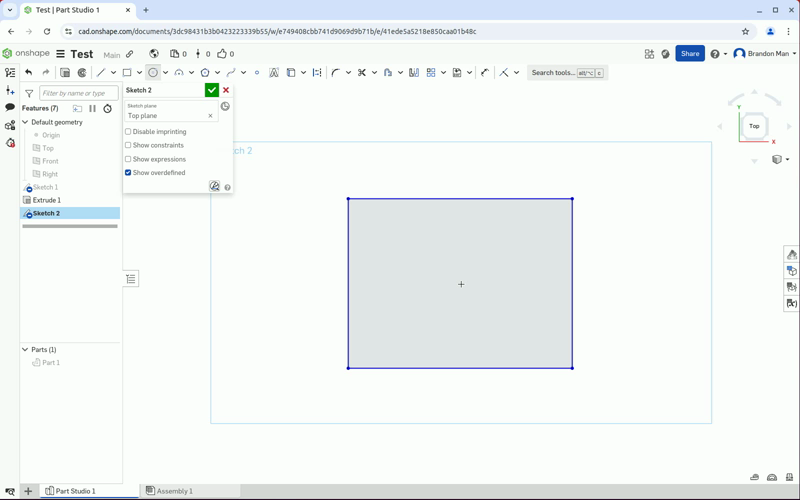
key_up(shift)
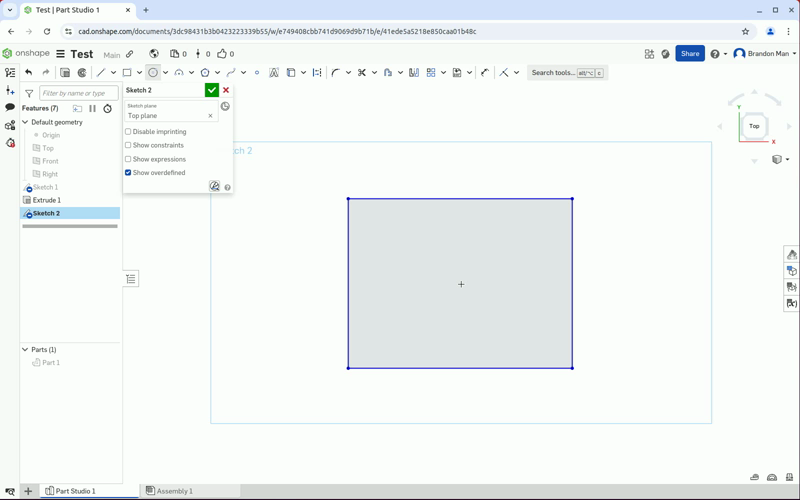
mouse_move(487, 283)
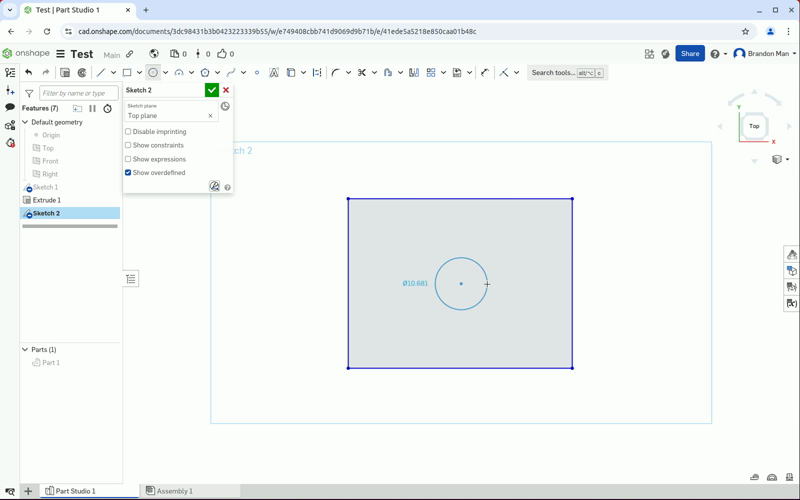
click(487, 283)
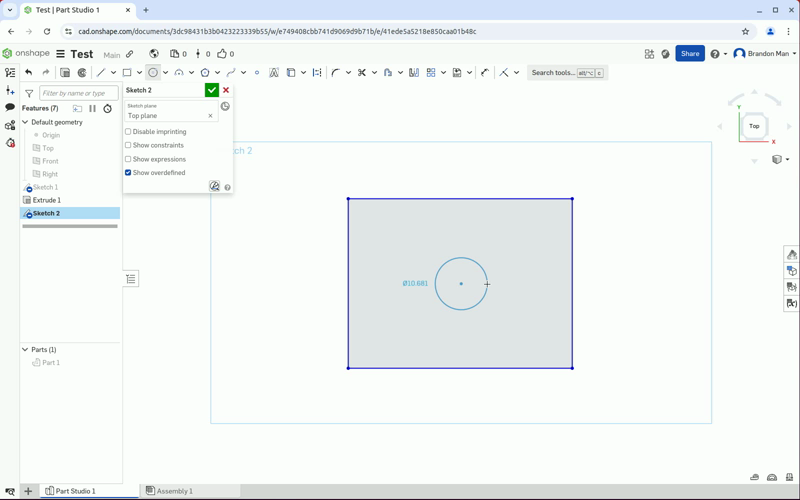
key(esc)
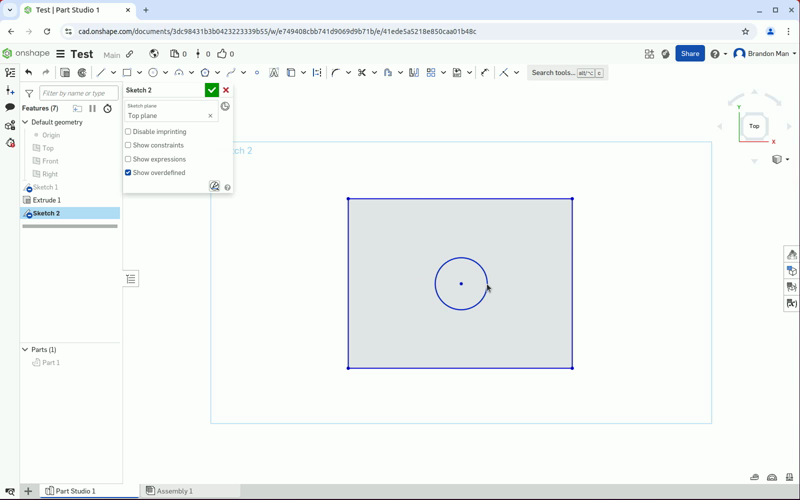
mouse_move(541, 241)
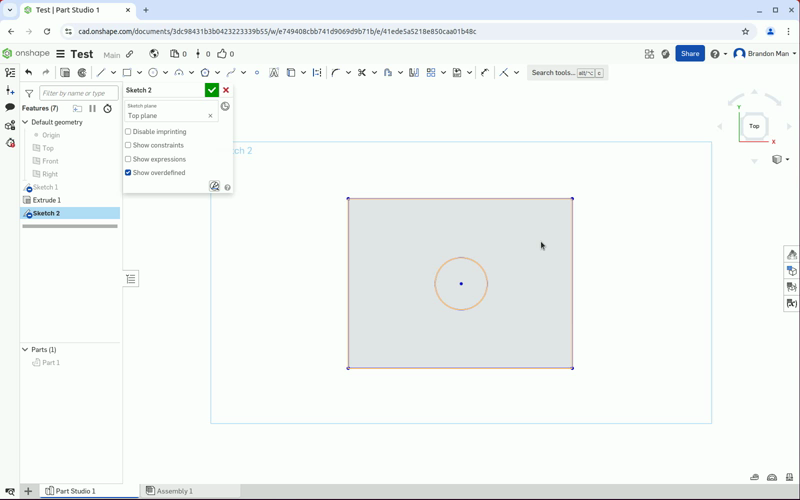
click(541, 241)
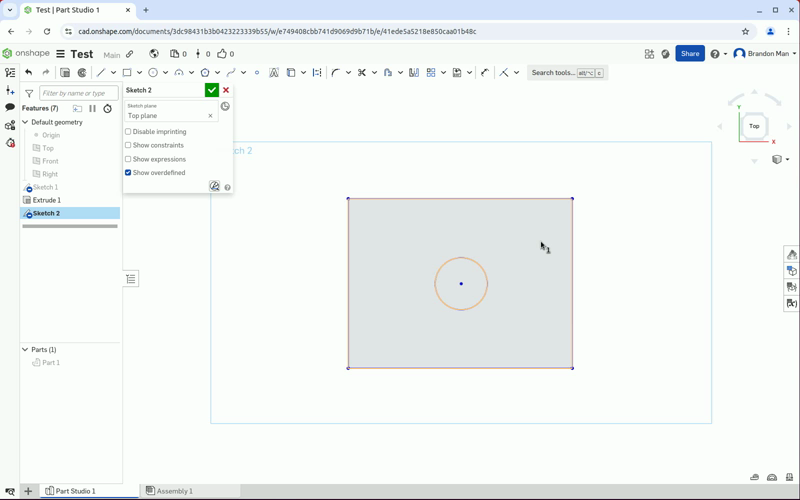
mouse_move(73, 352)
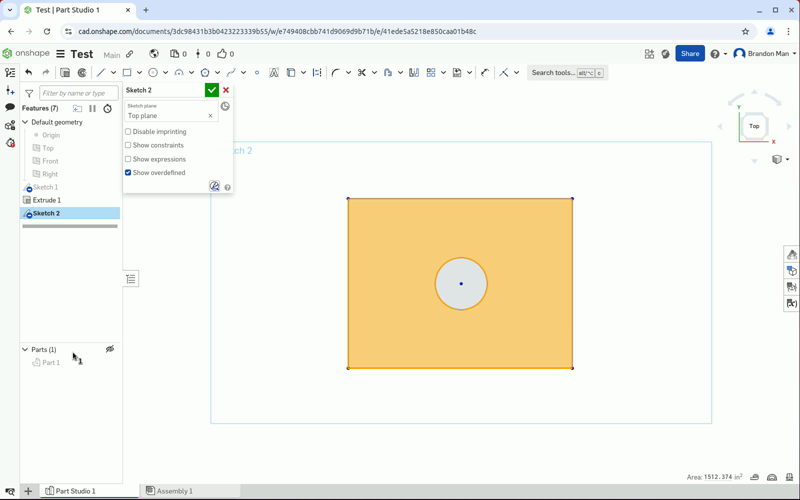
key(shift+y)
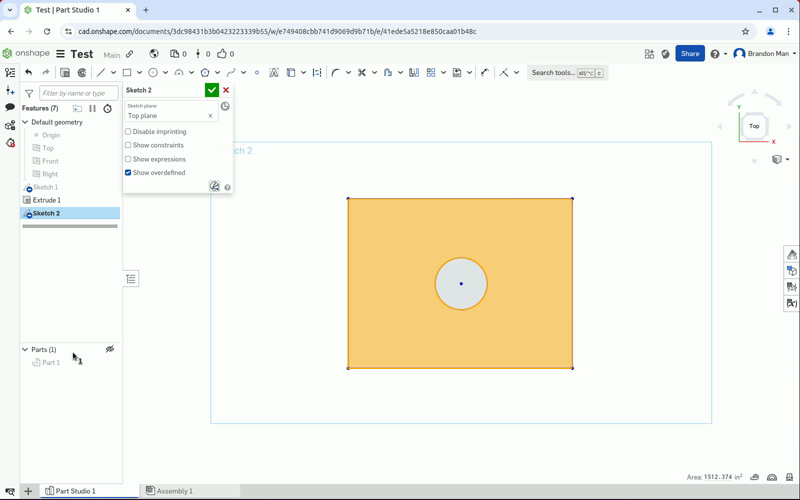
key(shift+e)
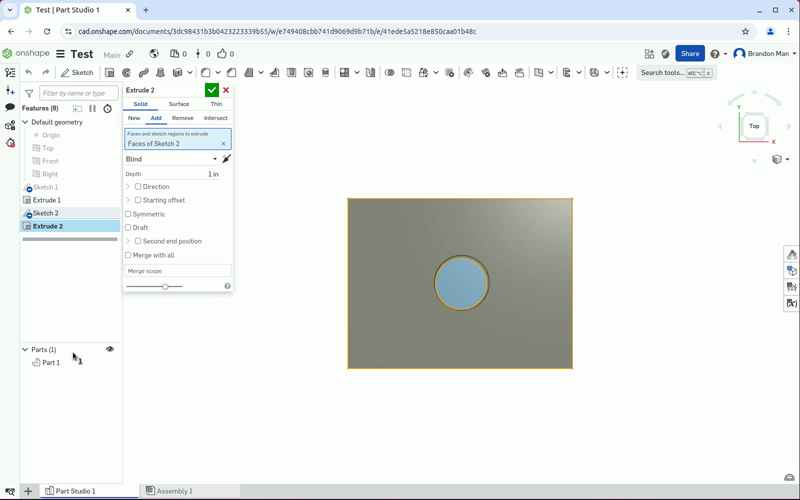
mouse_move(143, 106)
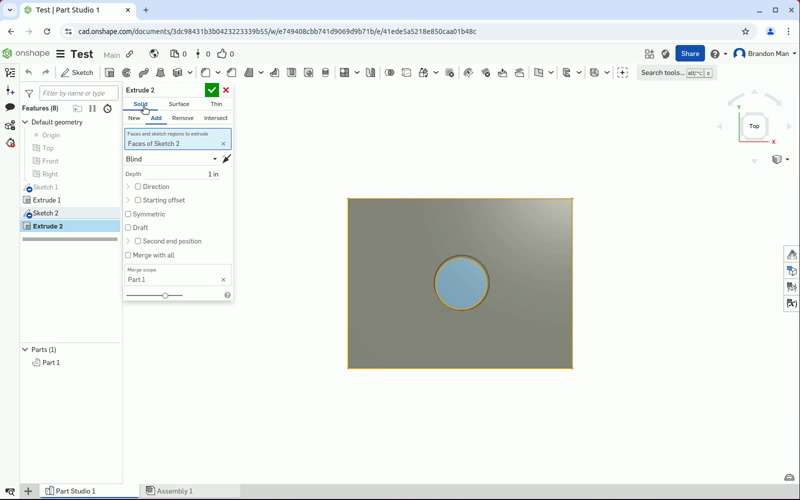
click(143, 106)
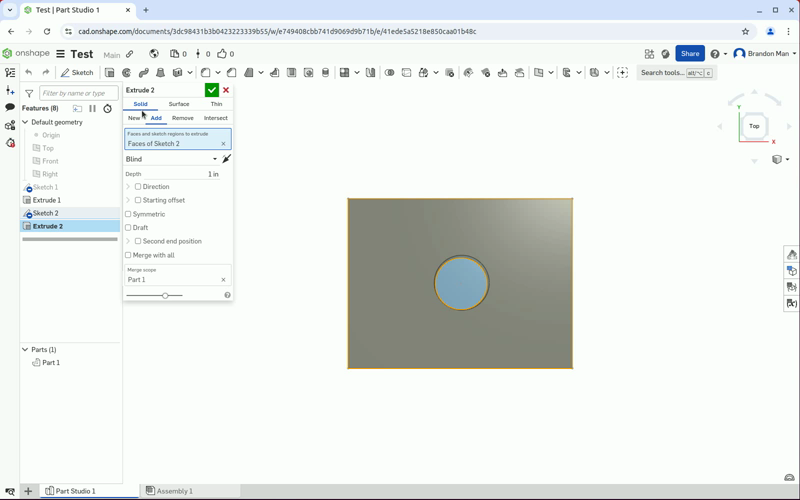
mouse_move(137, 120)
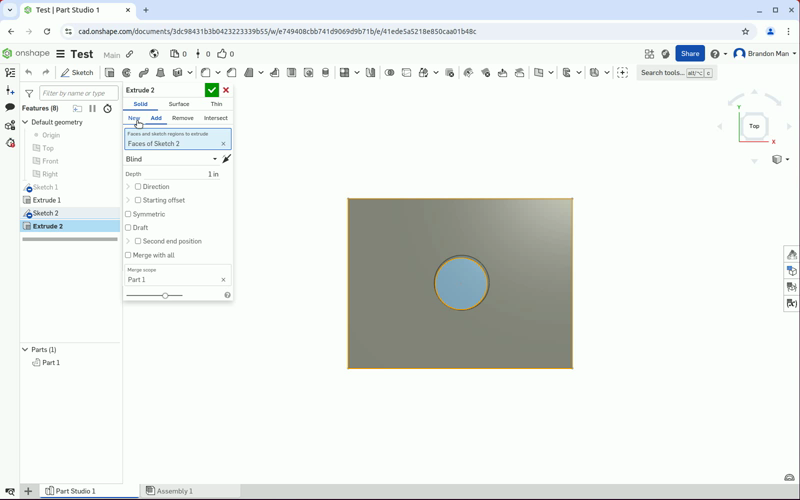
click(137, 120)
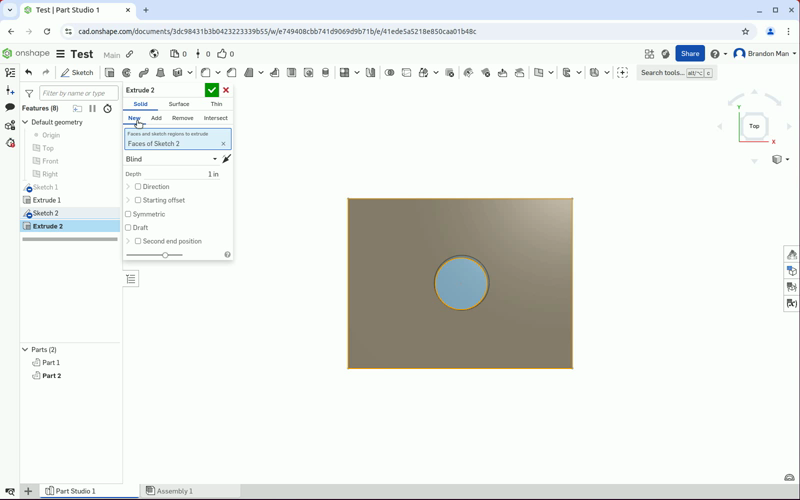
key(tab, 4)
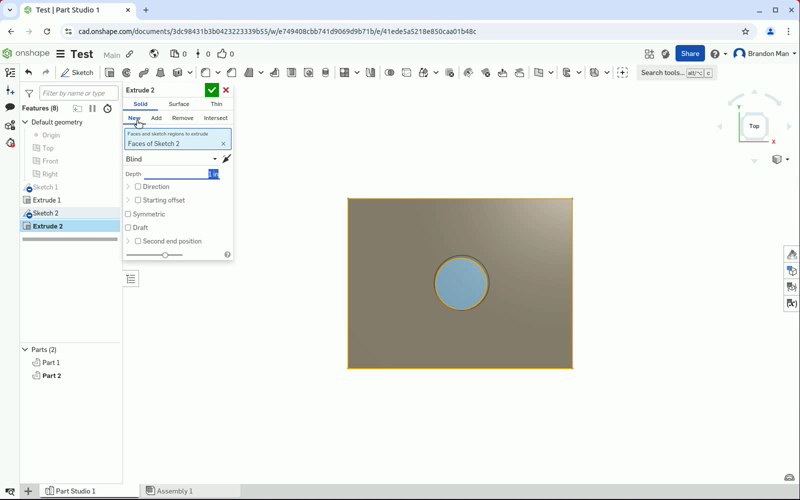
text(8.184)
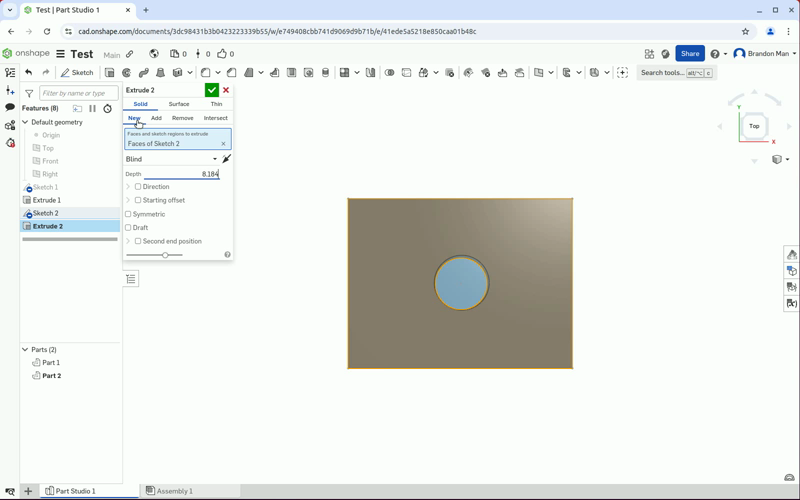
key(enter)
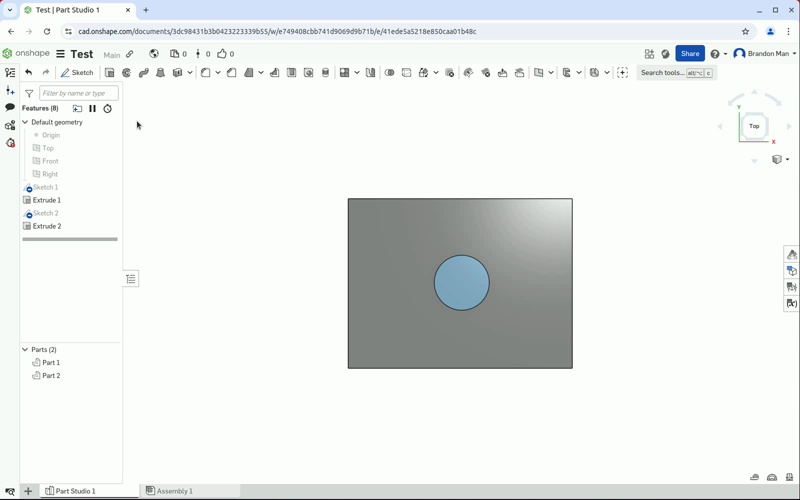
key(shift+h)
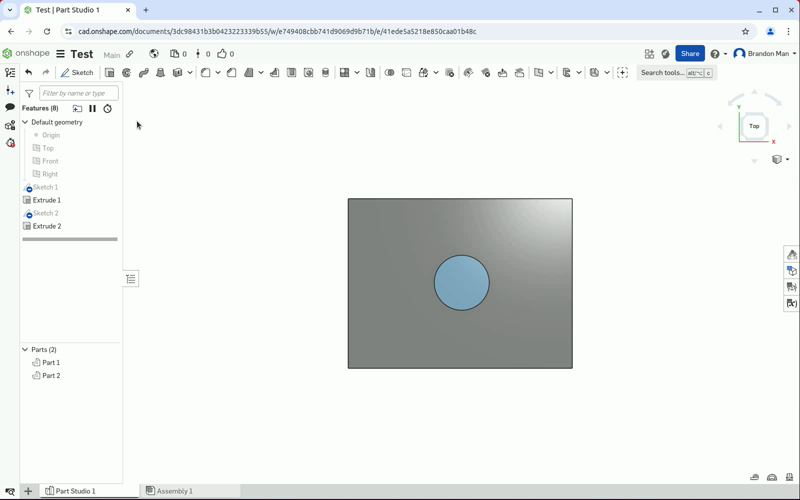
key(shift+h)
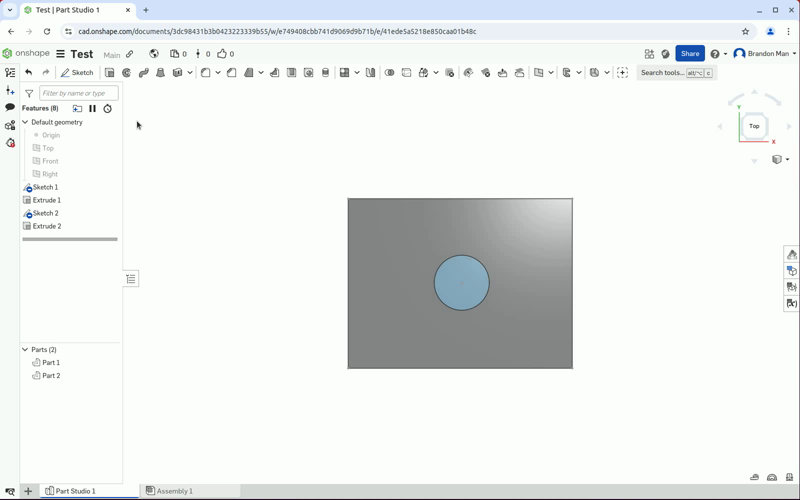
key(shift+7)
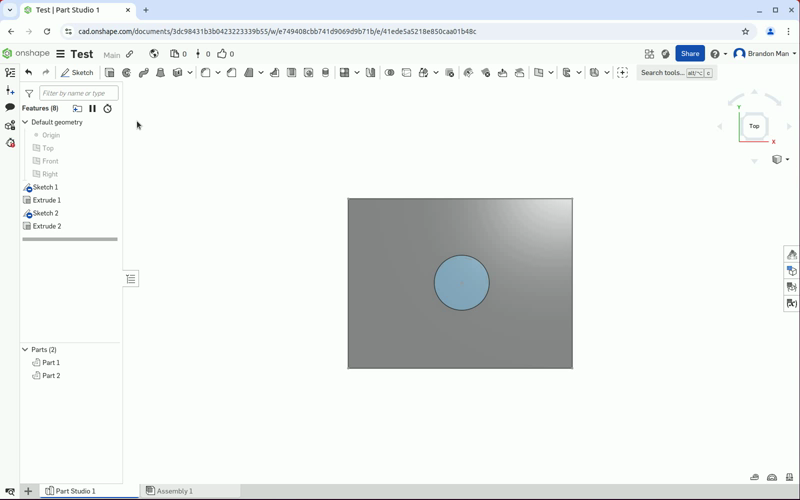
key(up, 3)
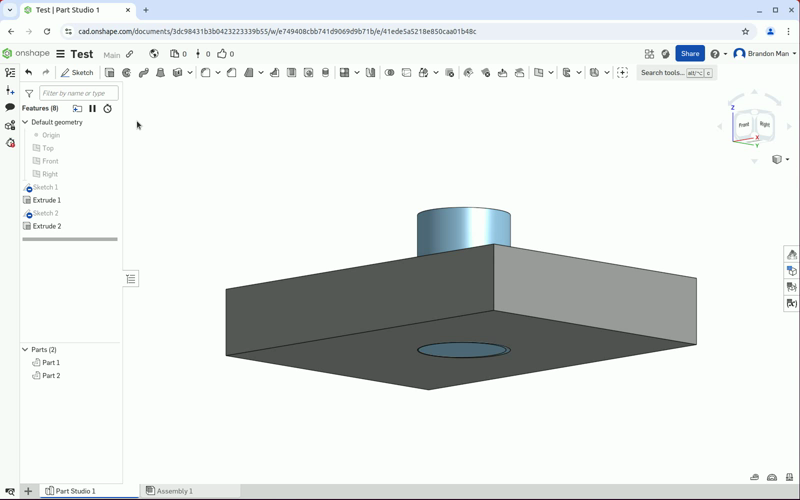
key(left, 3)
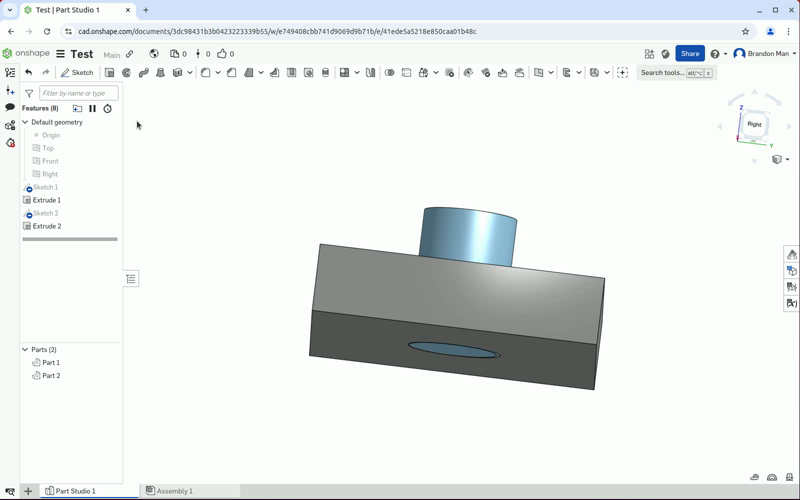
key(right, 3)
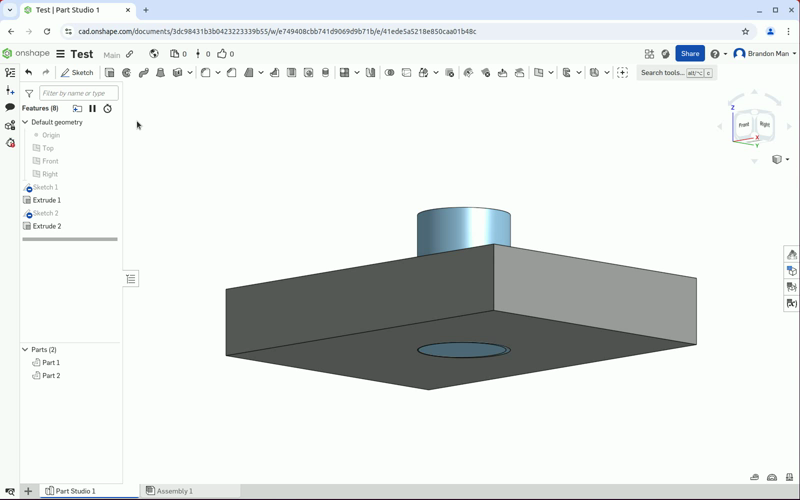
key(down, 3)
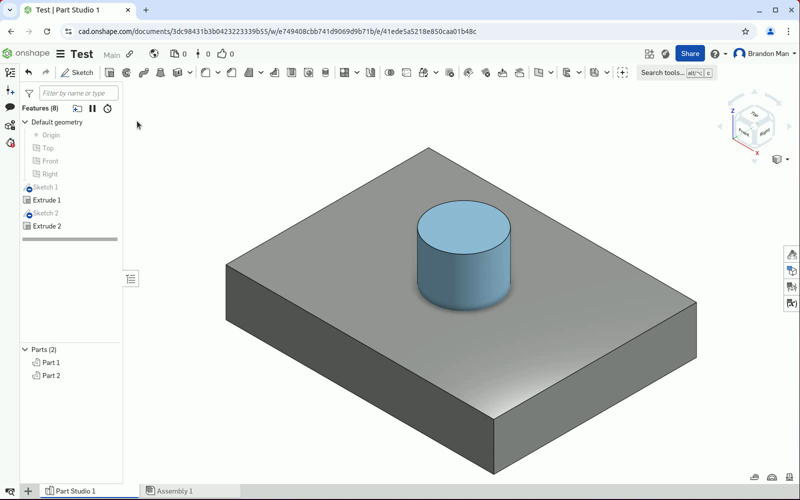
mouse_move(73, 189)
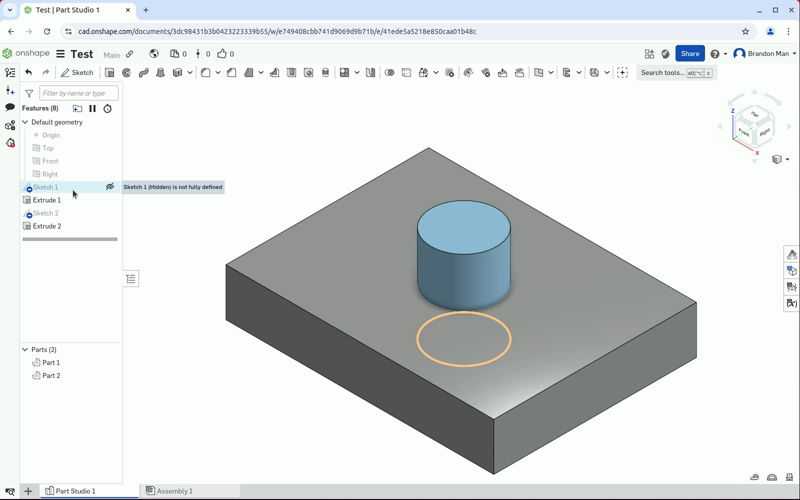
click(73, 189)